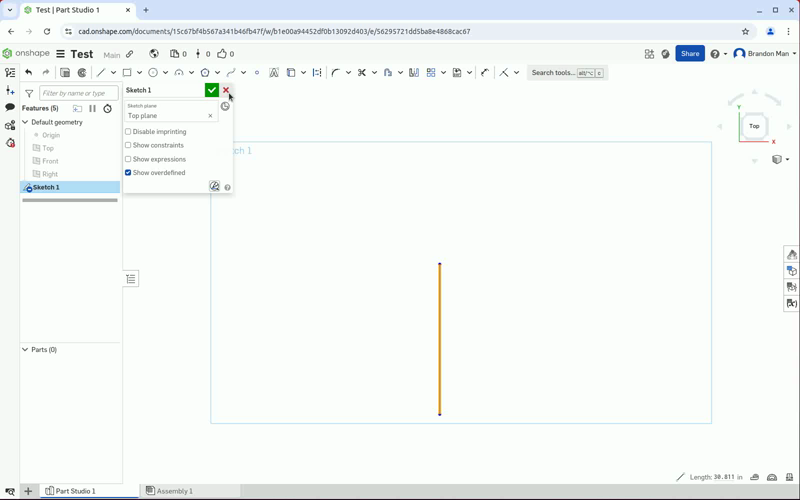
key(shift+h)
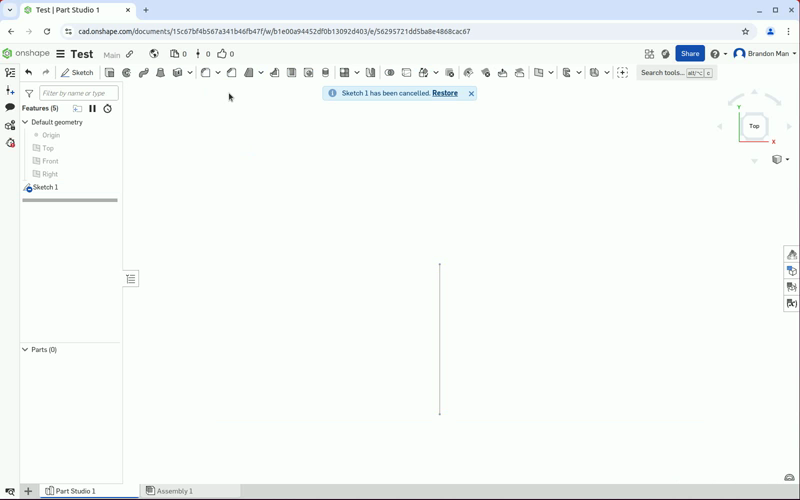
key(shift+s)
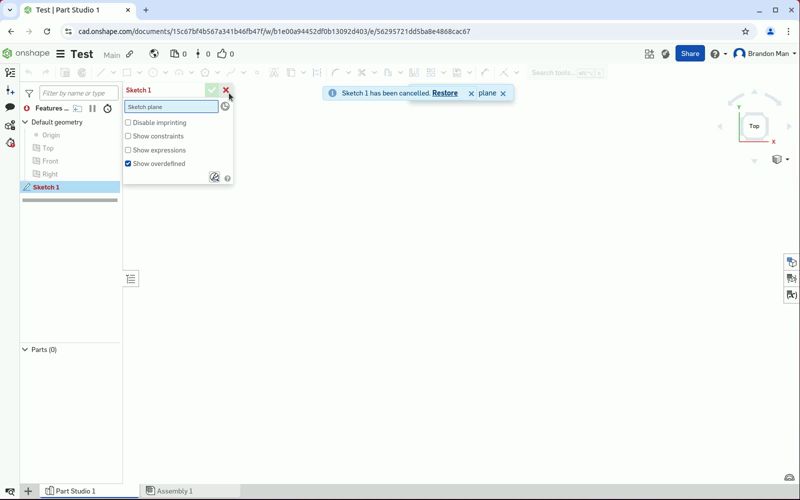
mouse_move(73, 150)
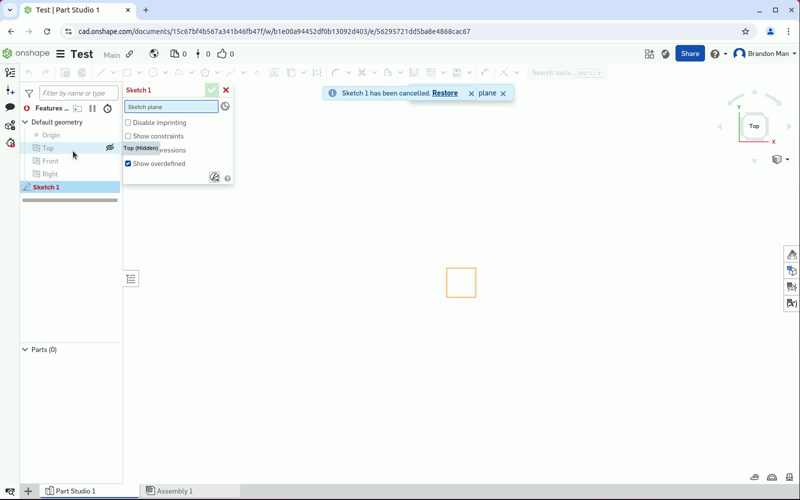
click(73, 150)
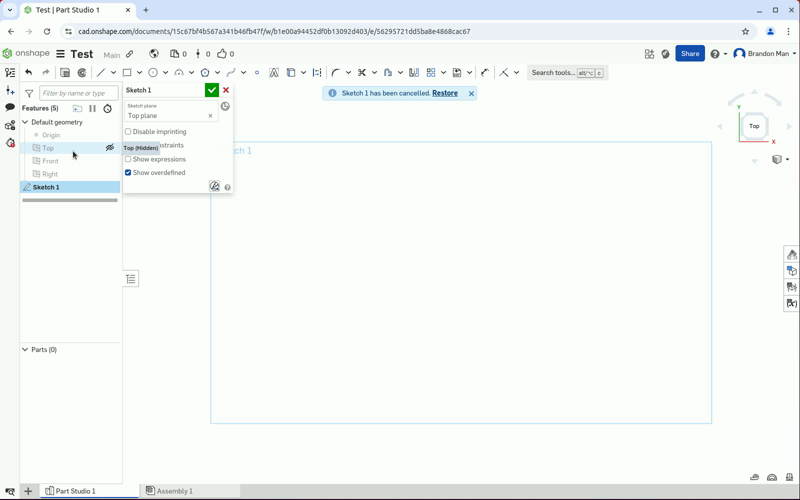
mouse_move(73, 352)
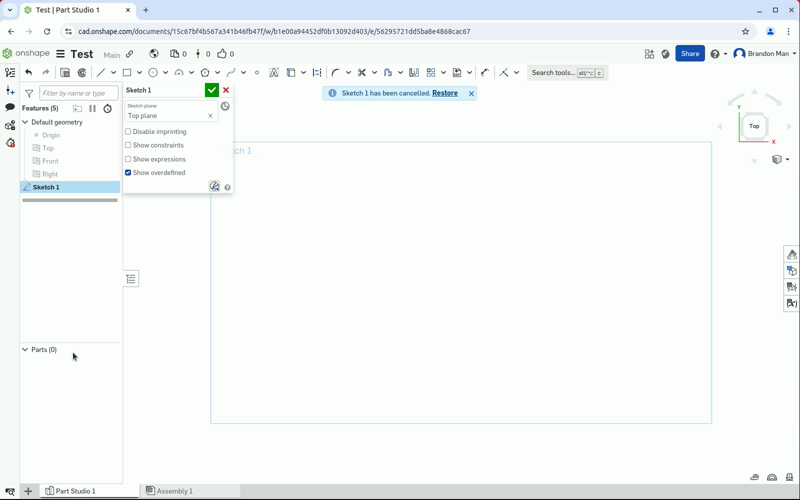
key(y)
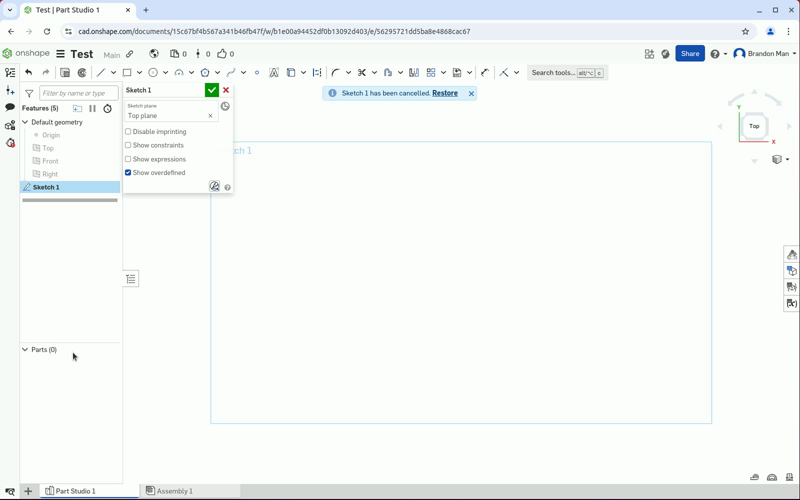
key(c)
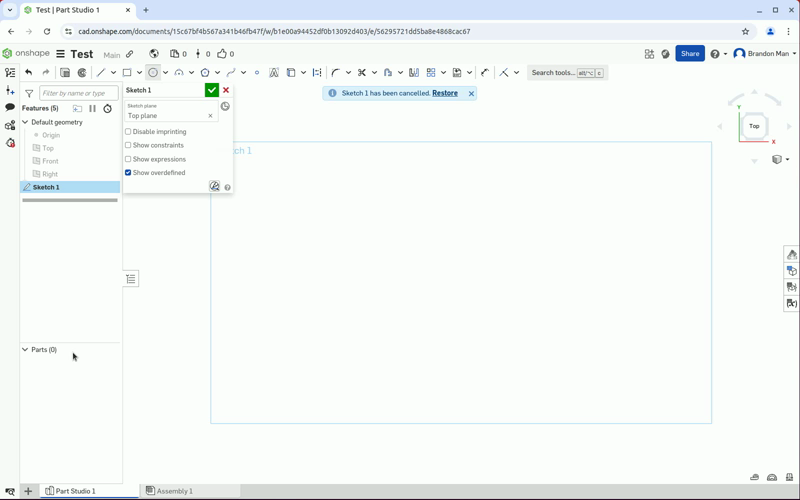
key_down(shift)
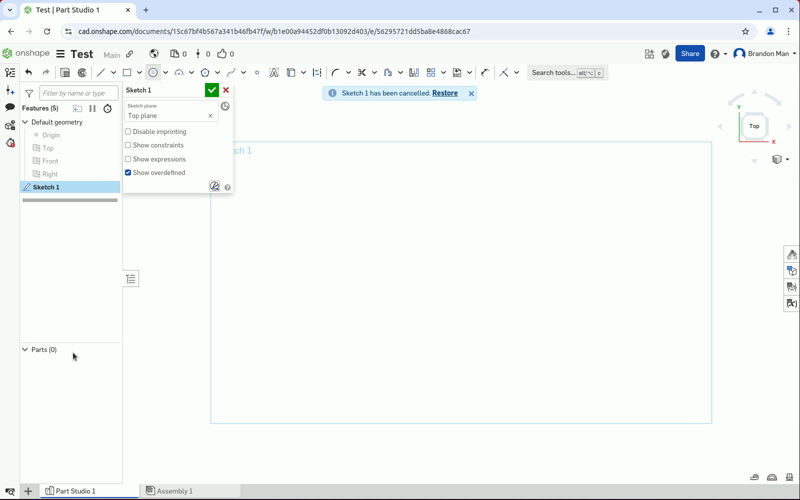
mouse_move(461, 282)
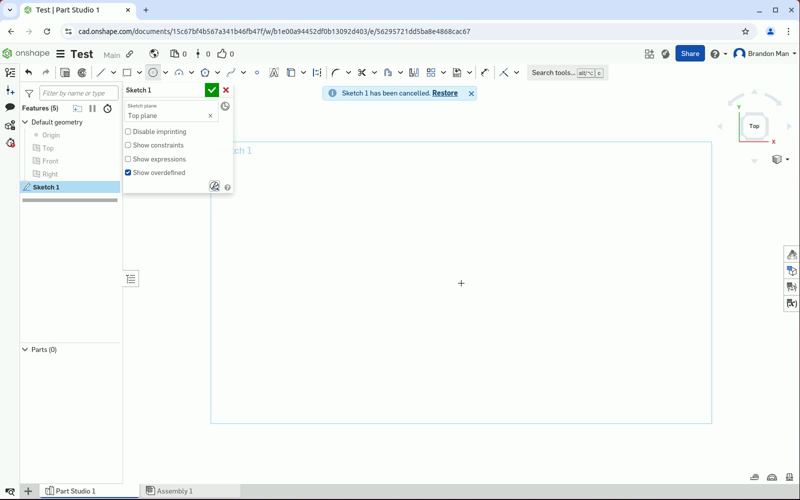
click(461, 282)
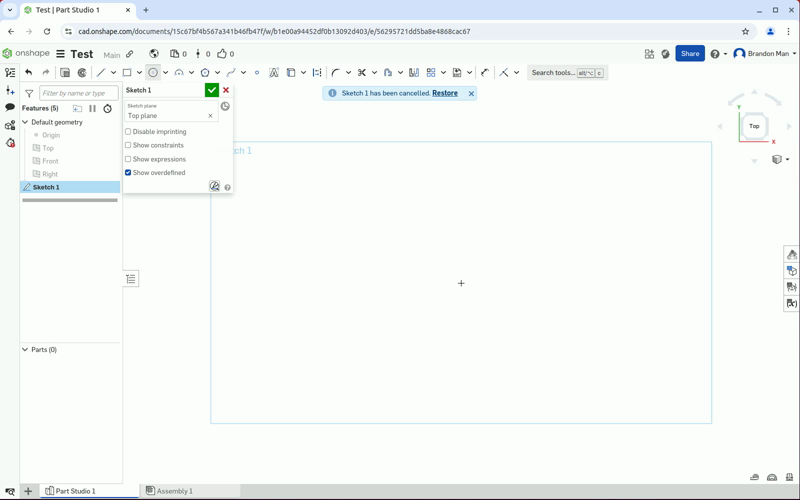
key_up(shift)
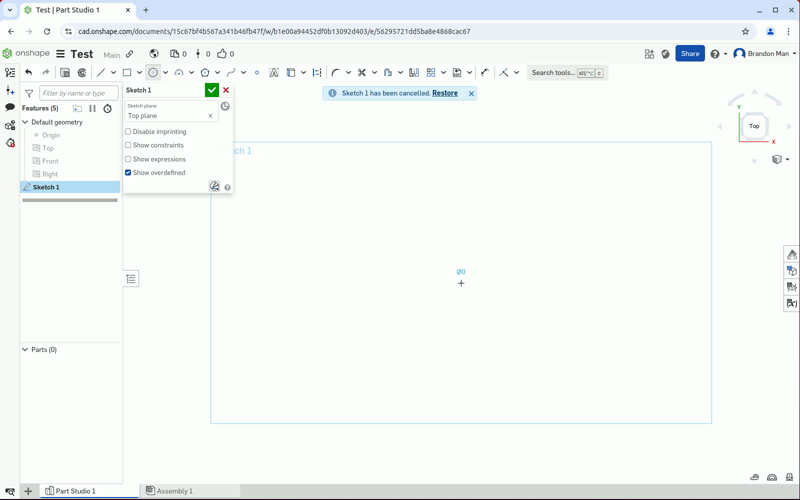
mouse_move(530, 282)
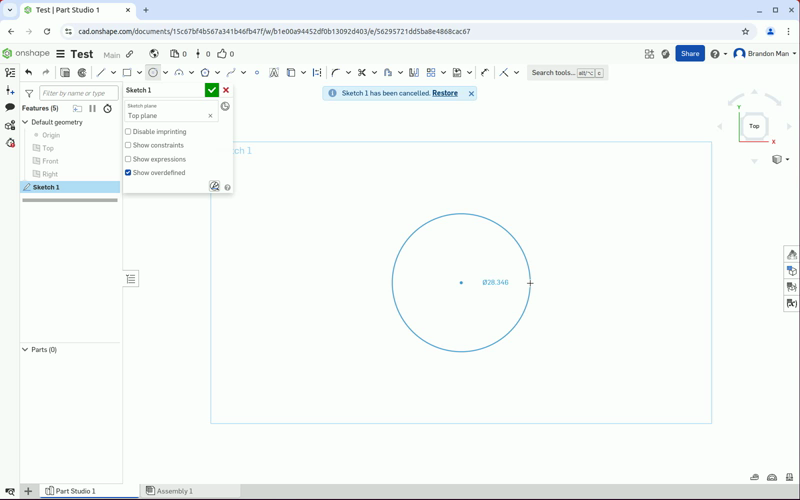
click(530, 282)
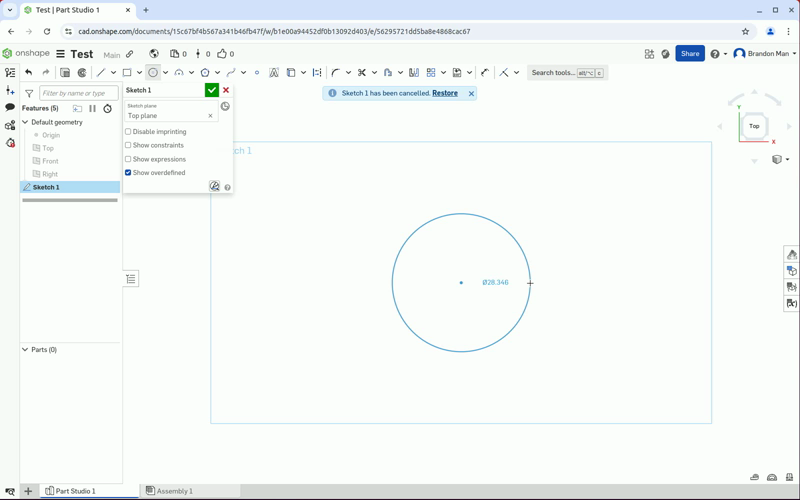
key(esc)
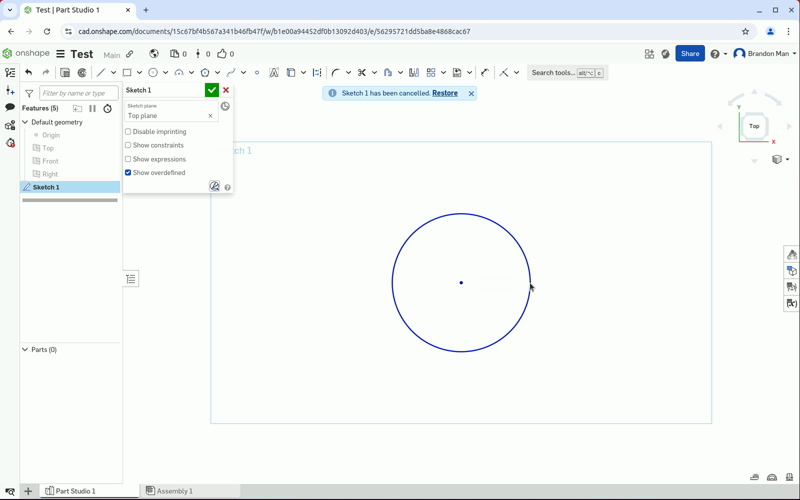
mouse_move(460, 234)
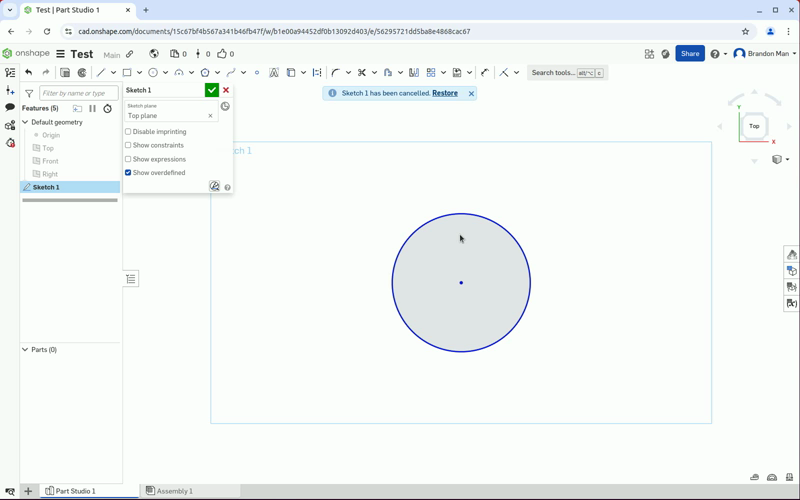
click(460, 234)
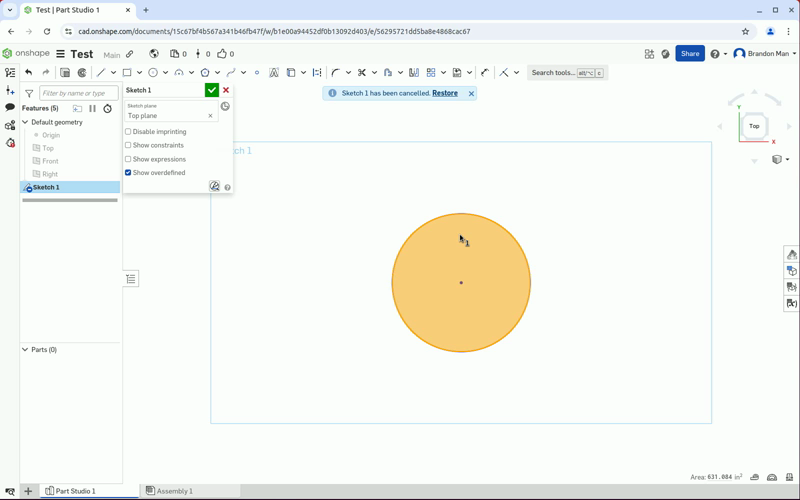
mouse_move(73, 352)
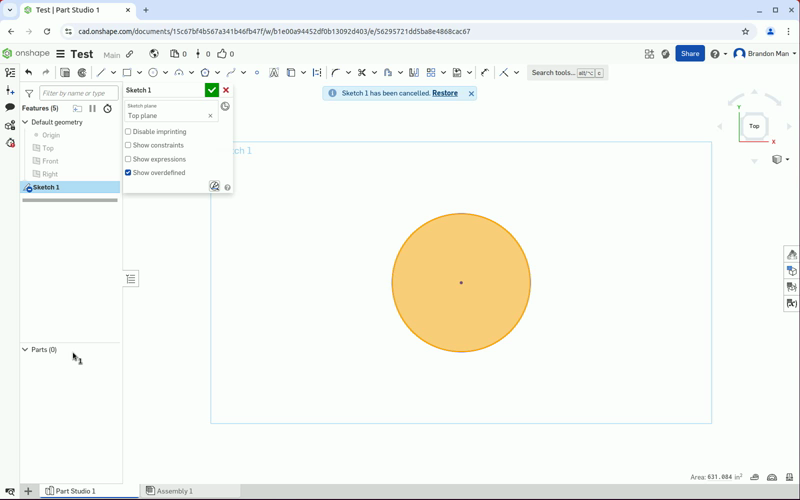
key(shift+y)
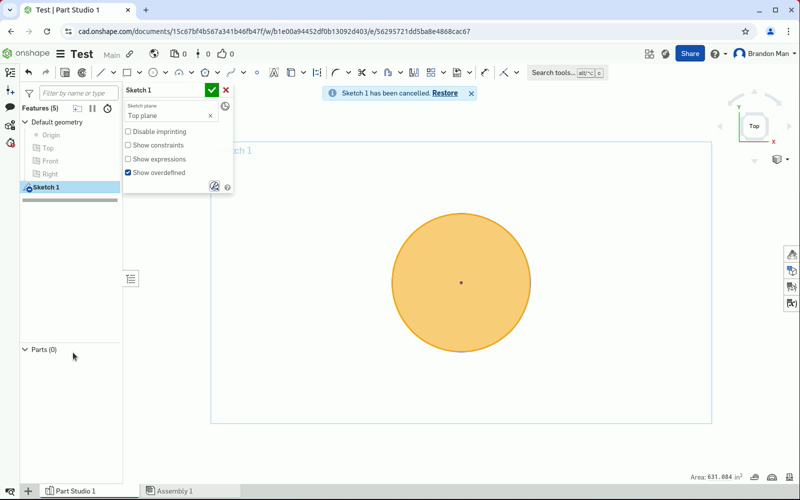
key(shift+e)
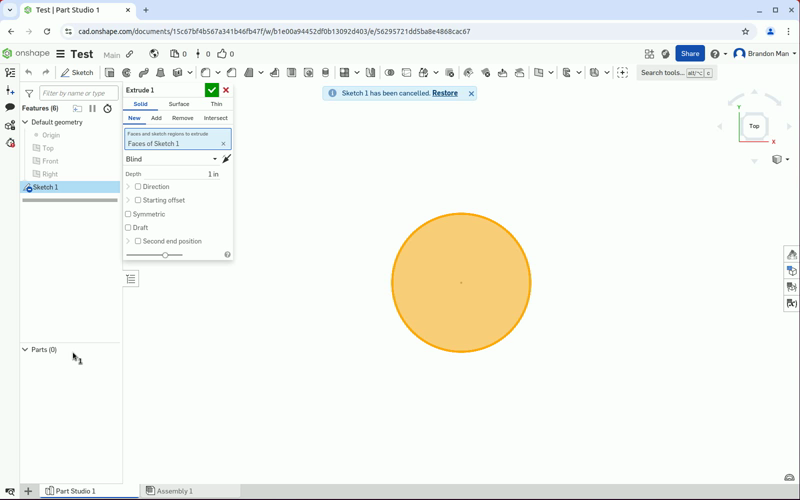
mouse_move(143, 106)
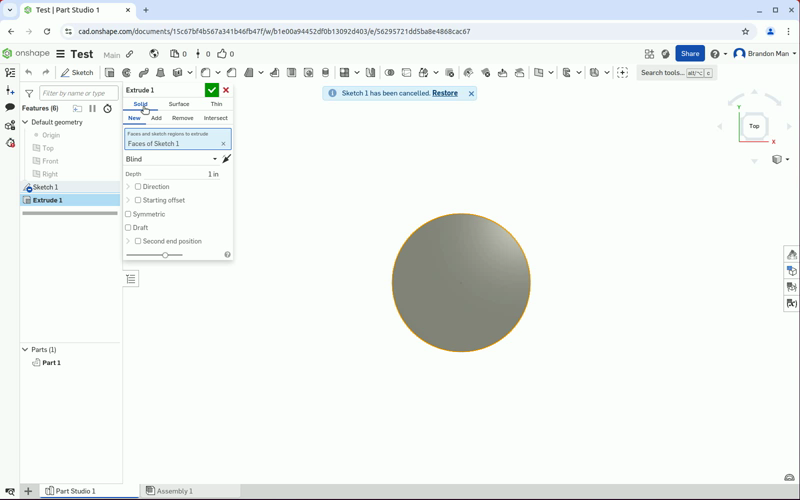
click(143, 106)
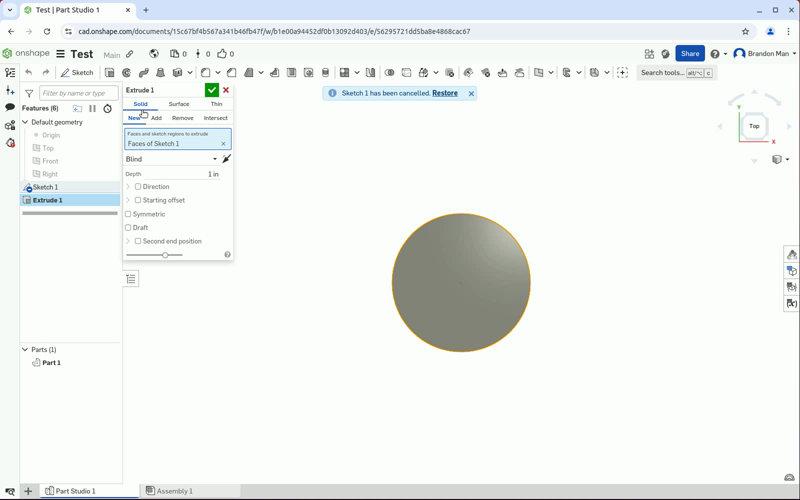
mouse_move(137, 120)
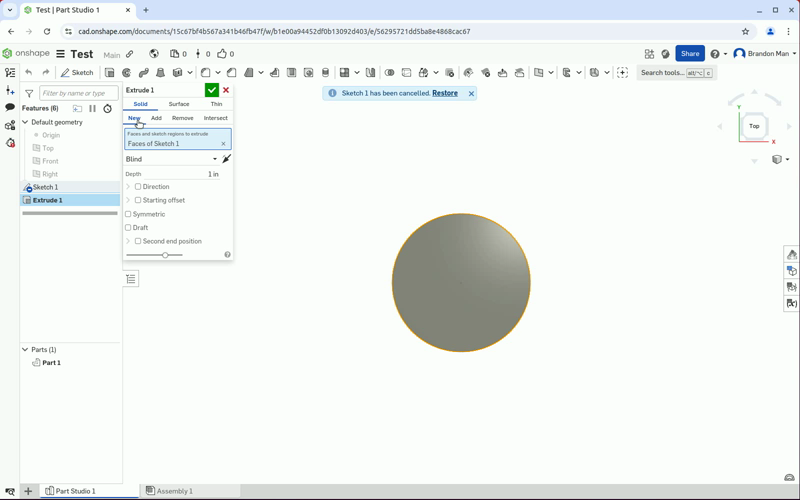
click(137, 120)
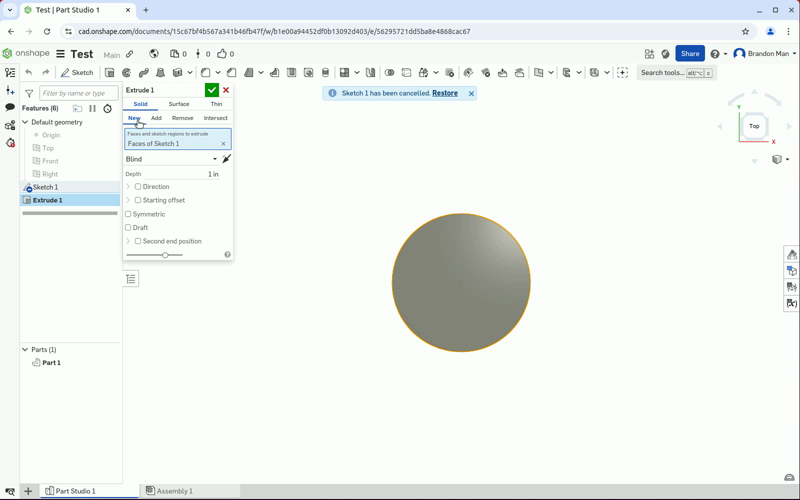
key(tab, 4)
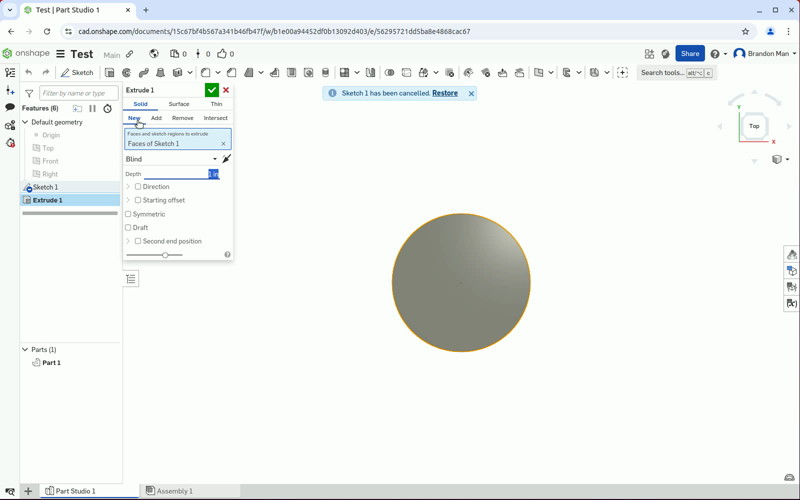
text(5.296)
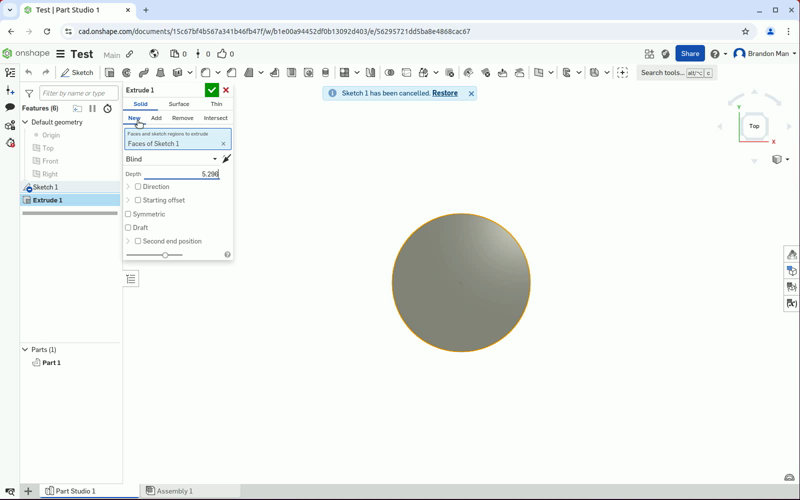
key(enter)
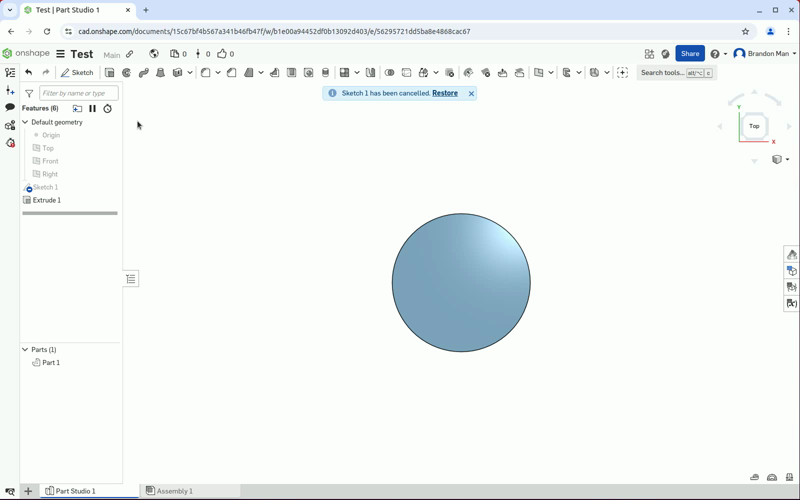
key(shift+h)
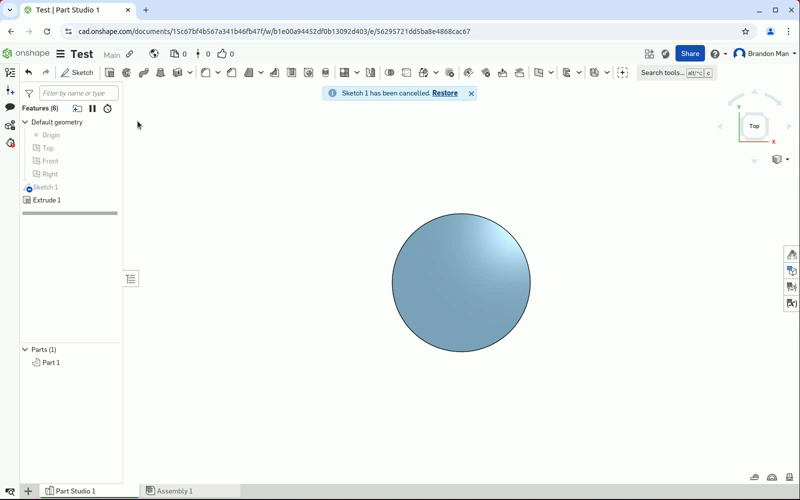
key(shift+h)
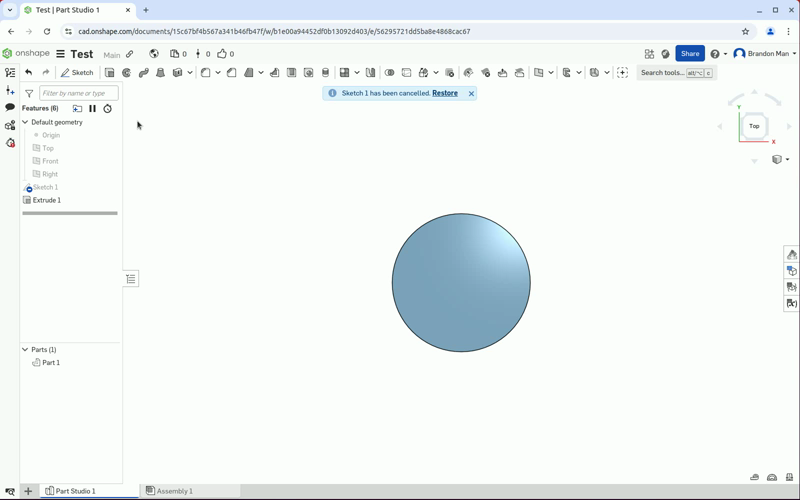
mouse_move(73, 189)
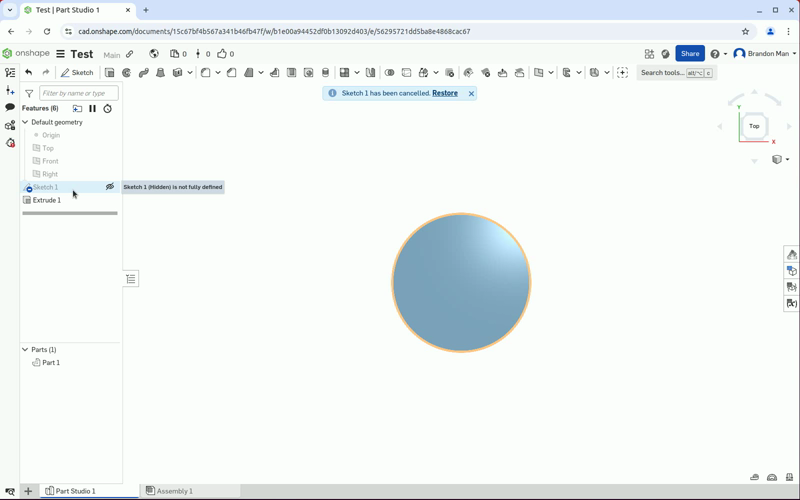
click(73, 189)
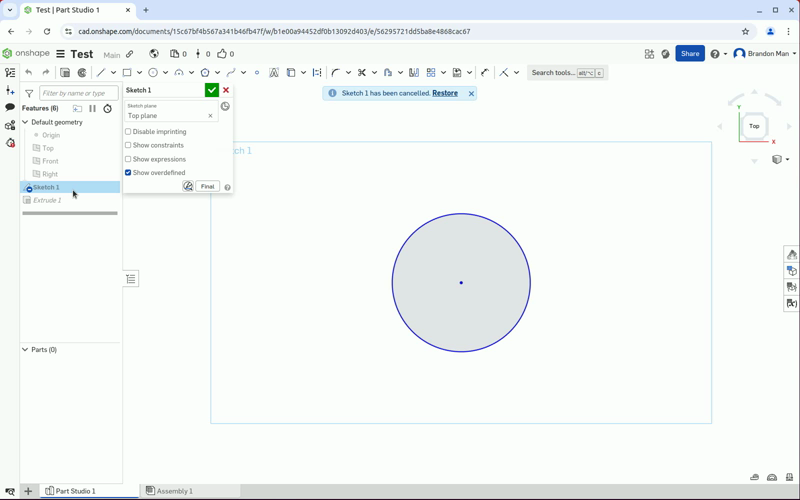
mouse_move(229, 92)
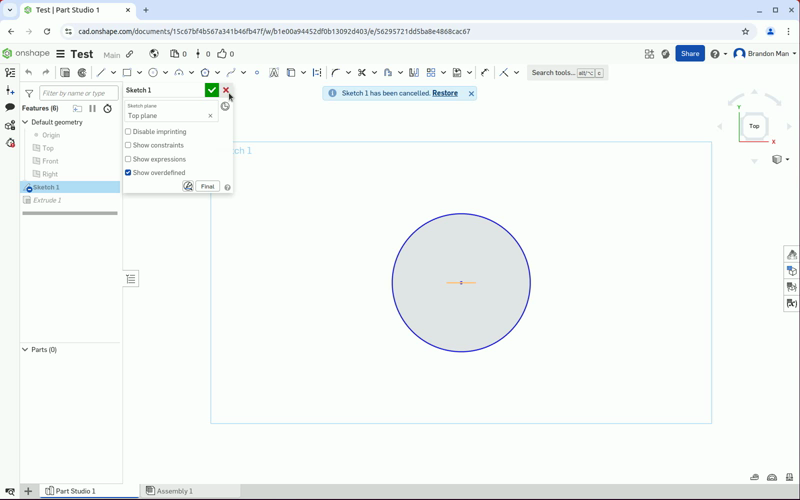
click(229, 92)
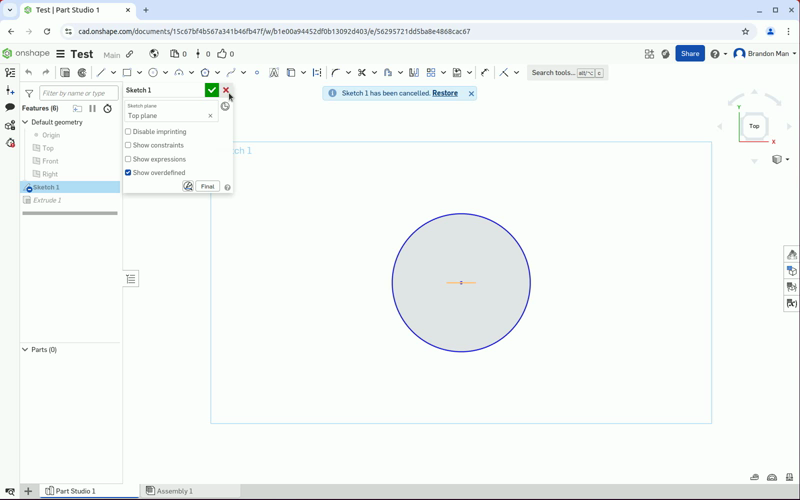
key(shift+s)
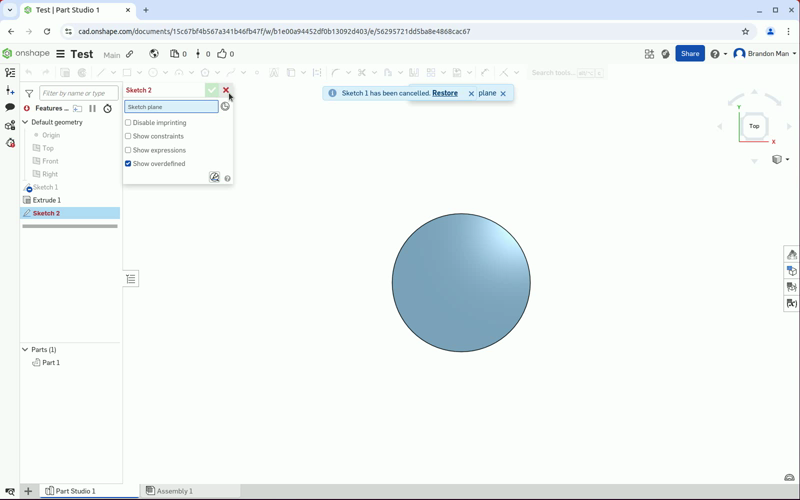
mouse_move(73, 150)
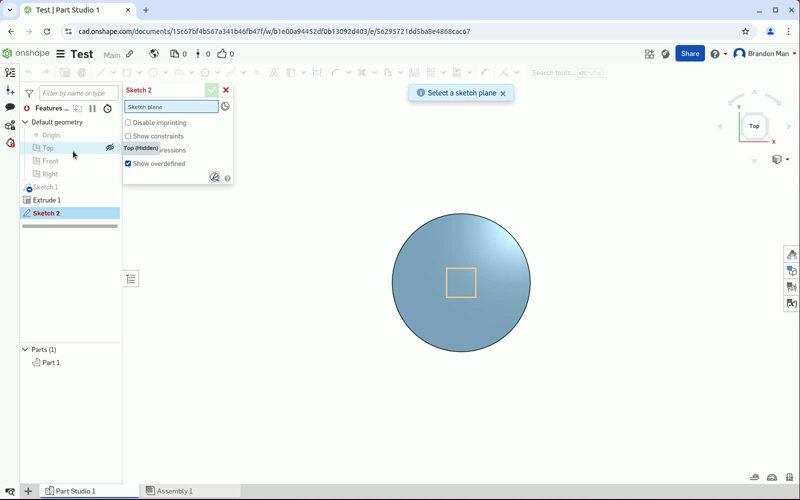
click(73, 150)
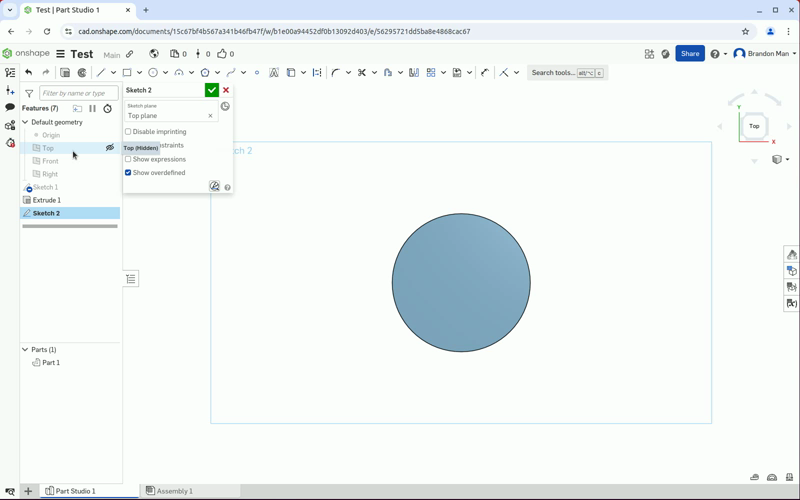
mouse_move(73, 352)
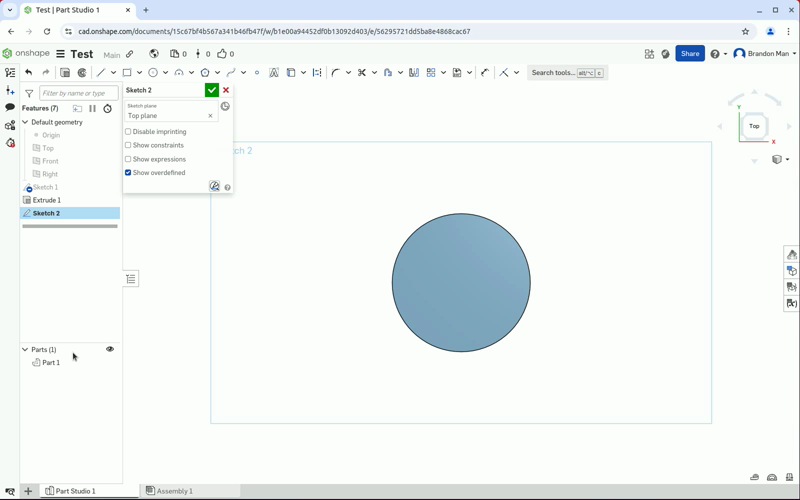
key(y)
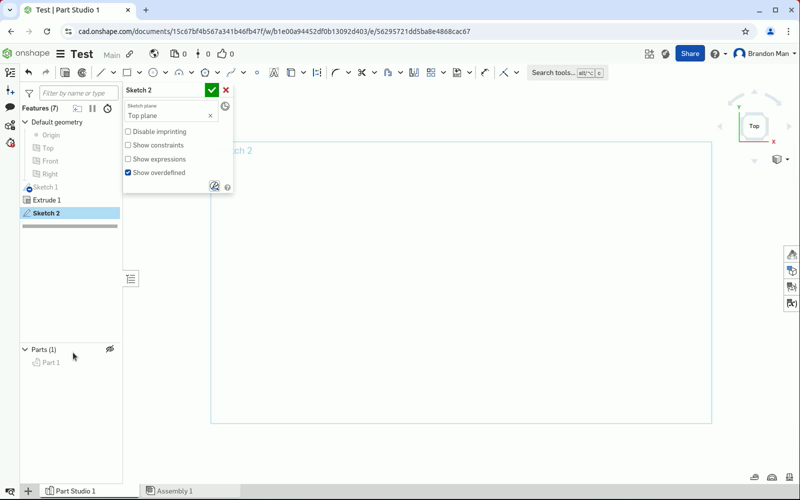
key(c)
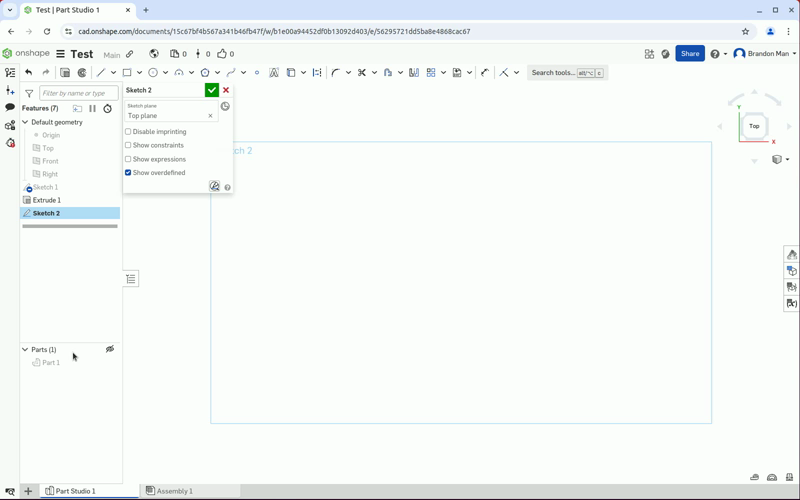
key_down(shift)
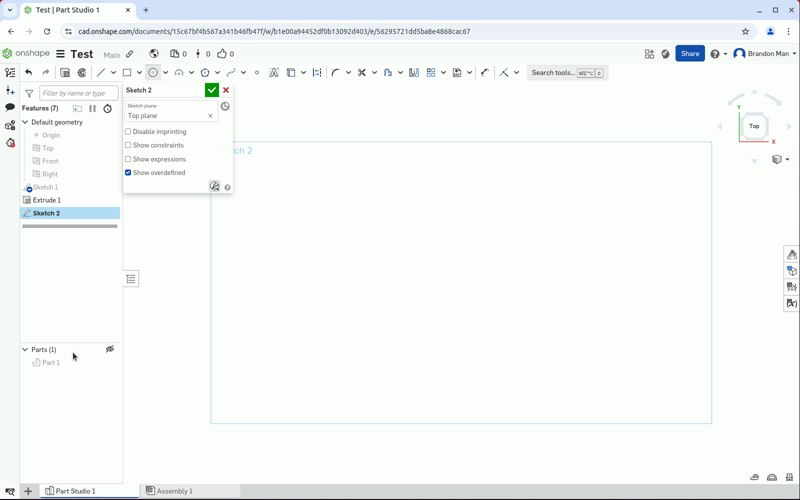
mouse_move(461, 282)
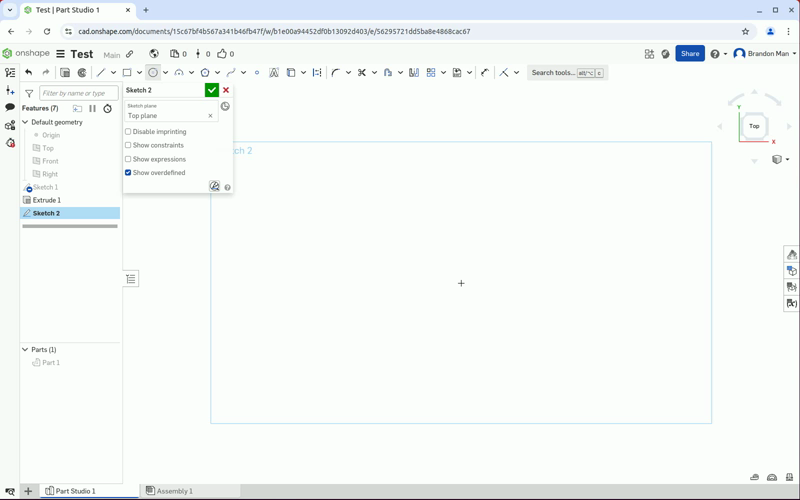
click(461, 282)
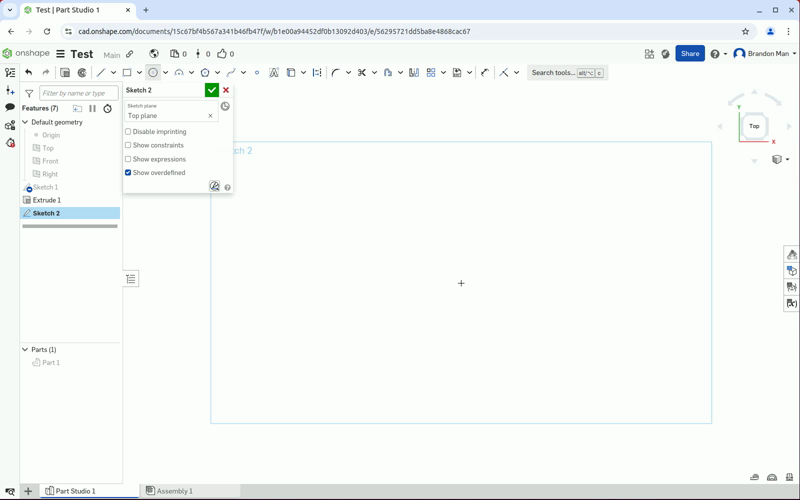
key_up(shift)
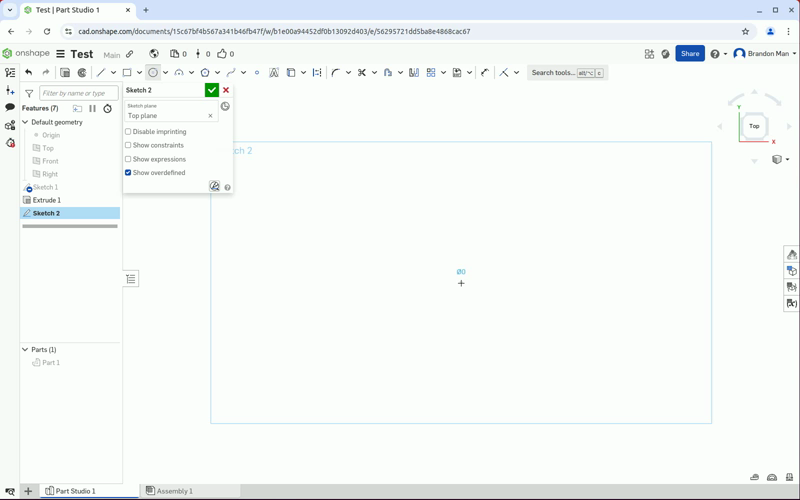
mouse_move(574, 282)
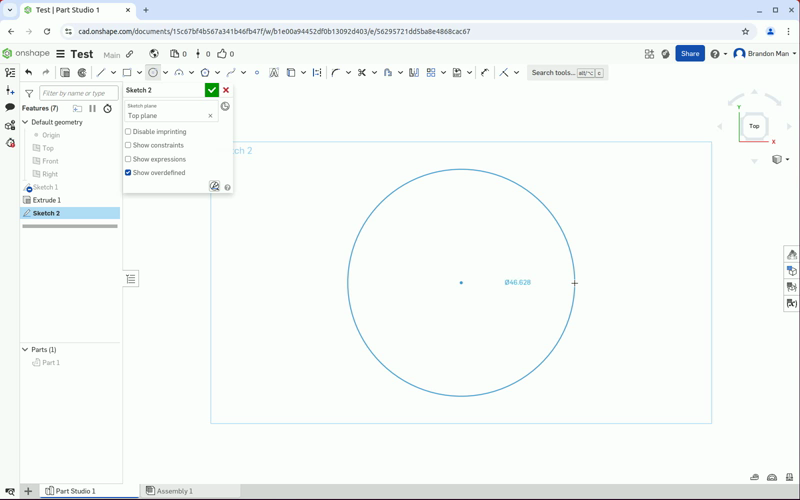
click(574, 282)
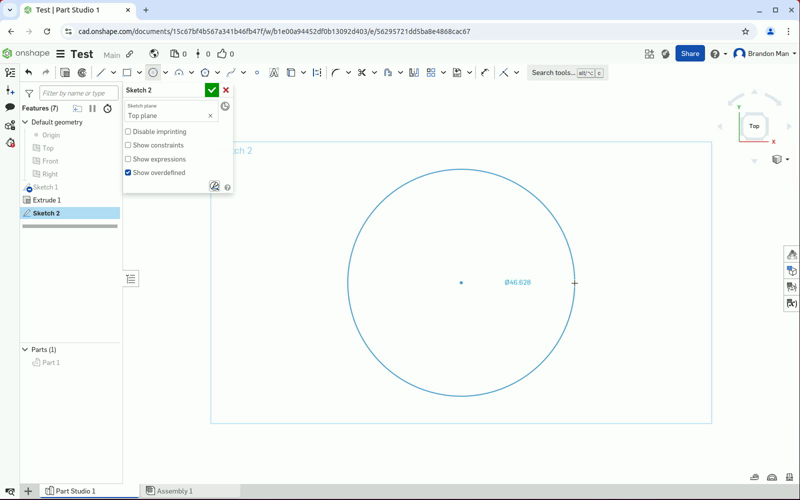
key(esc)
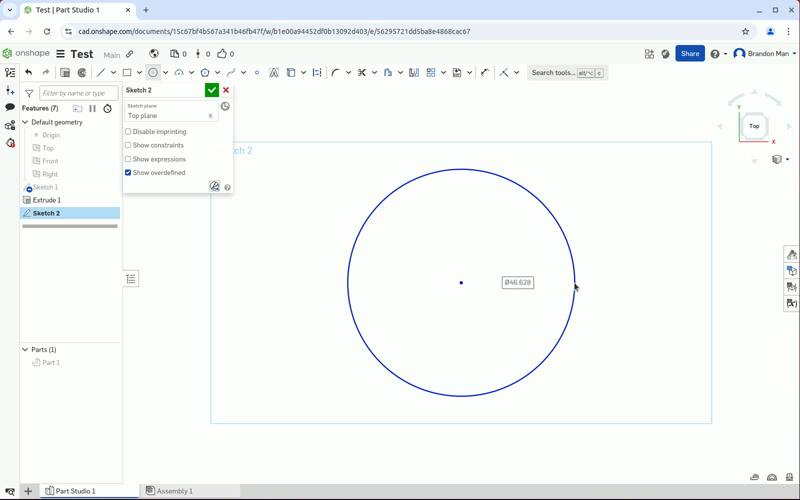
key(c)
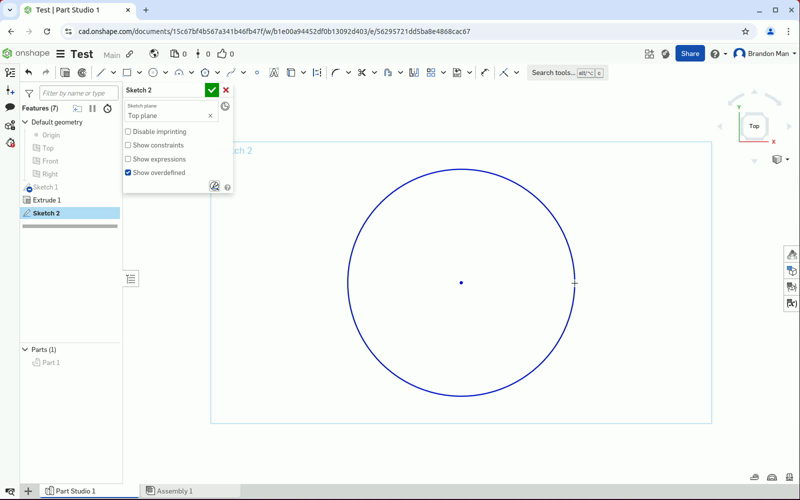
key_down(shift)
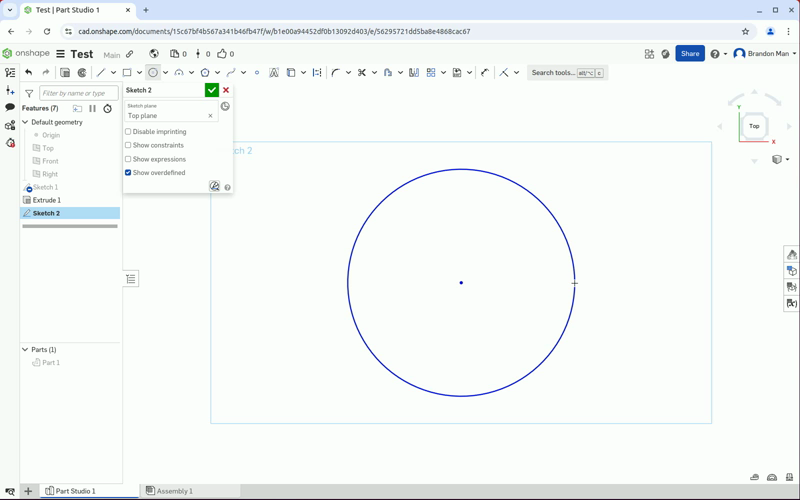
mouse_move(461, 282)
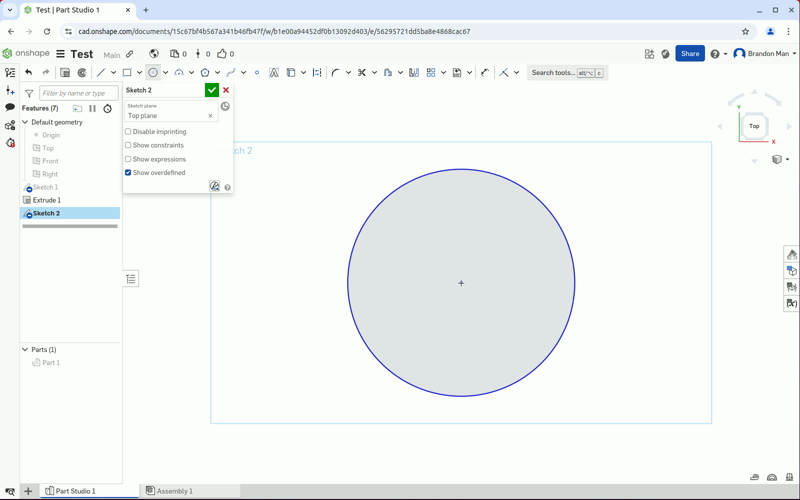
click(461, 282)
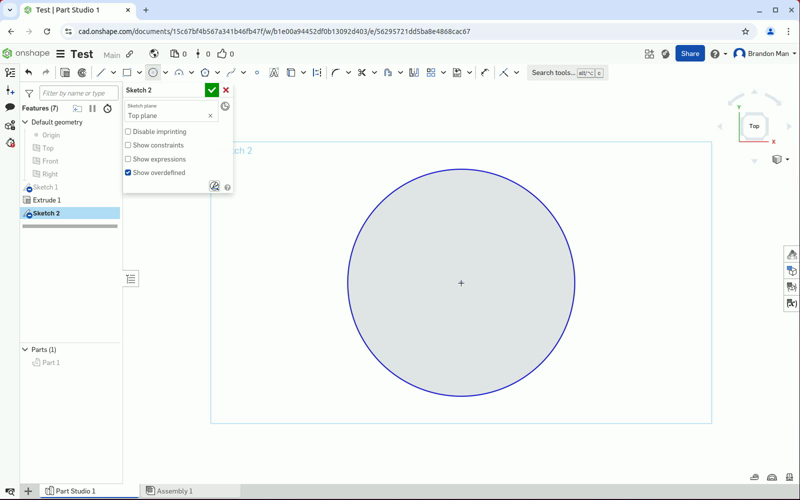
key_up(shift)
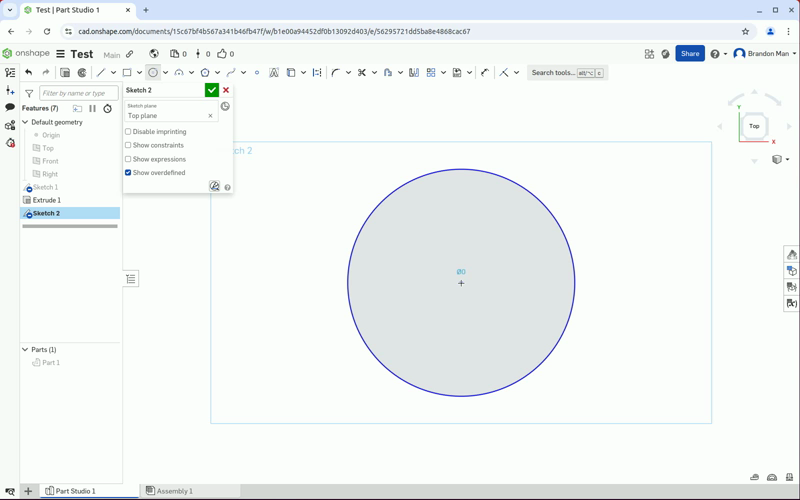
mouse_move(529, 282)
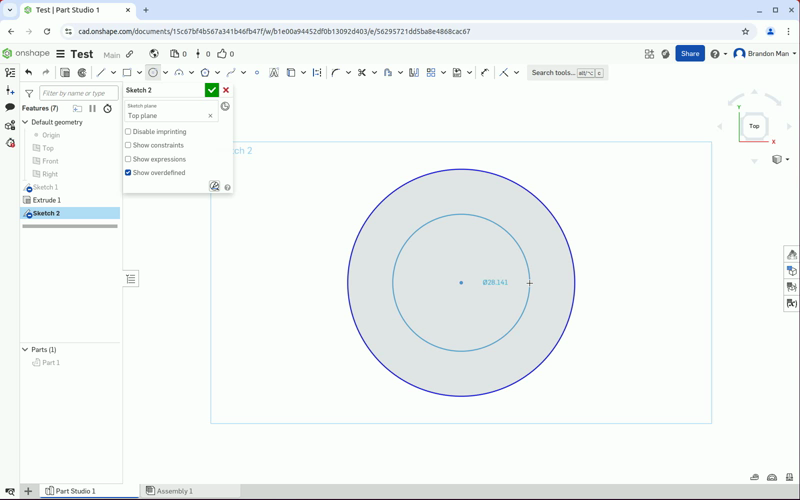
click(529, 282)
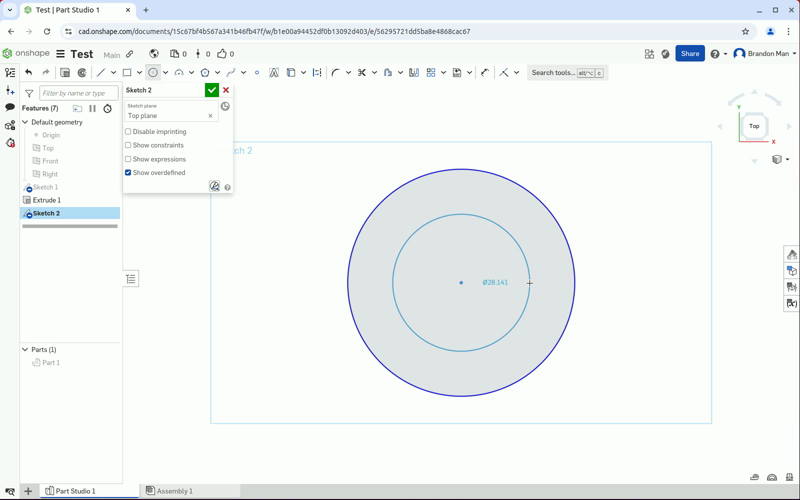
key(esc)
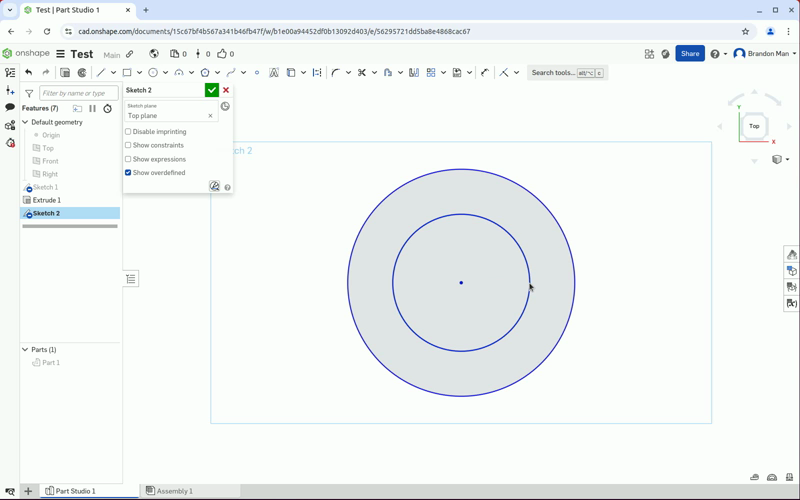
mouse_move(498, 369)
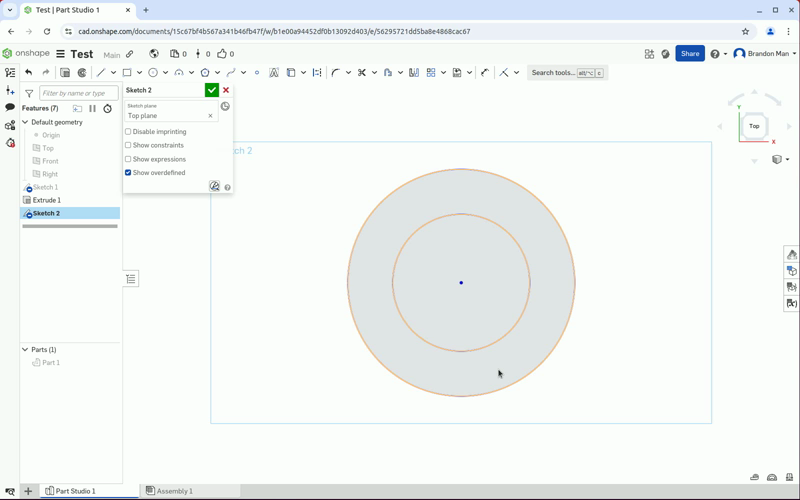
click(498, 369)
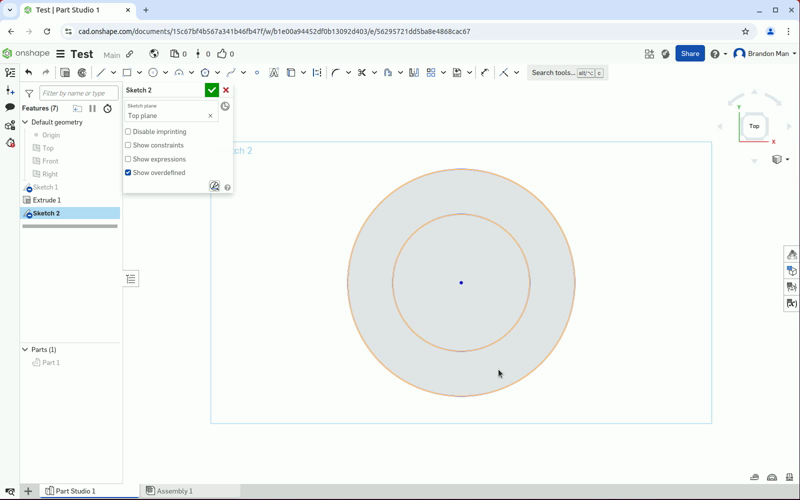
mouse_move(73, 352)
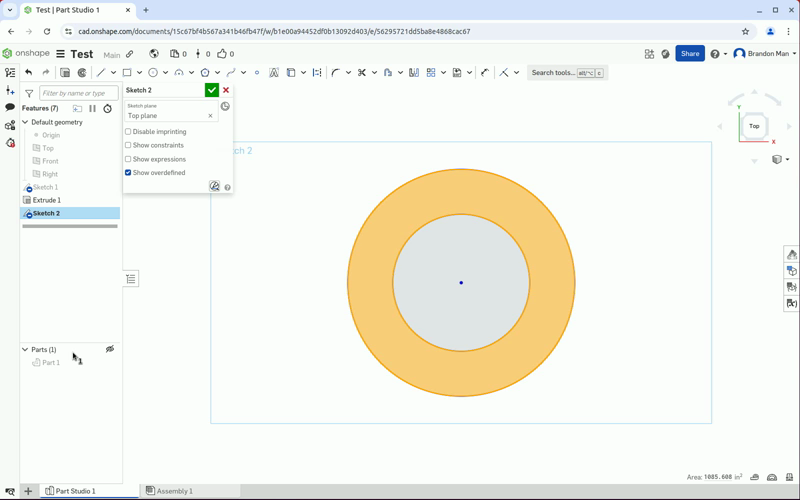
key(shift+y)
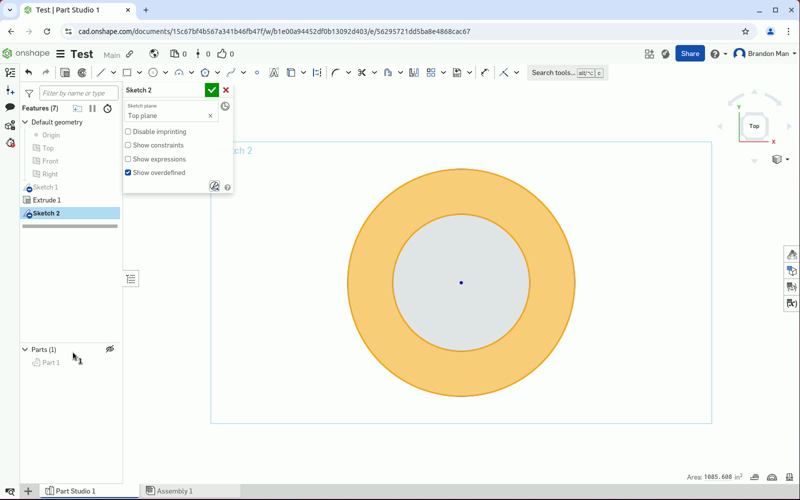
key(shift+e)
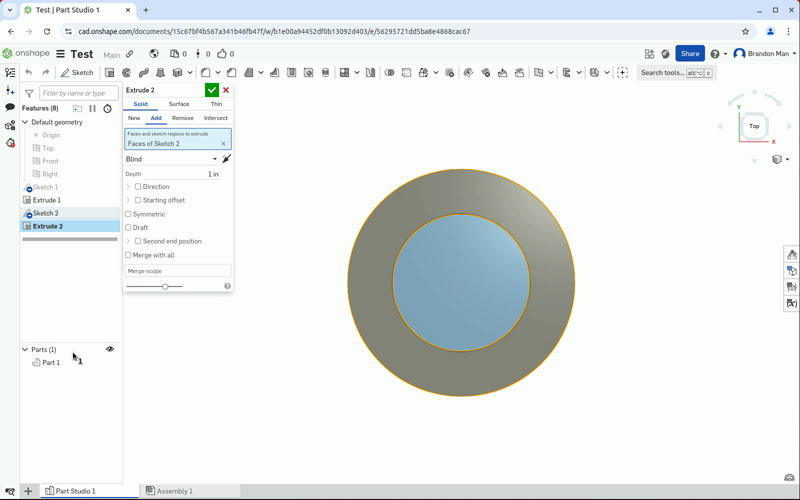
mouse_move(143, 106)
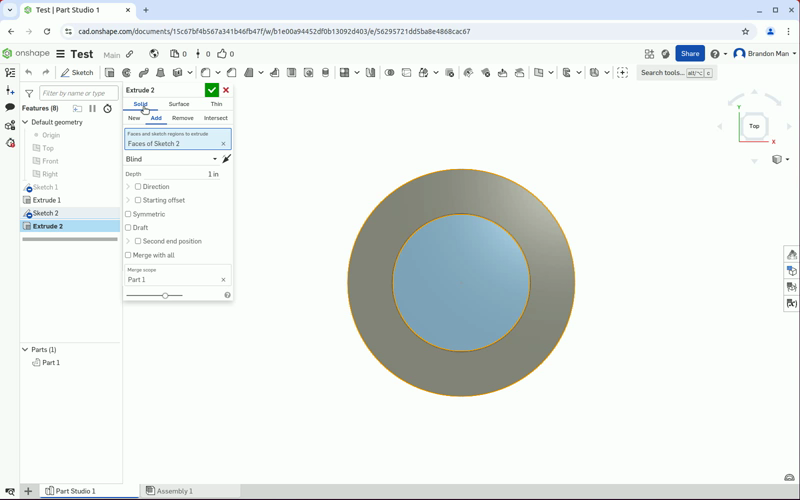
click(143, 106)
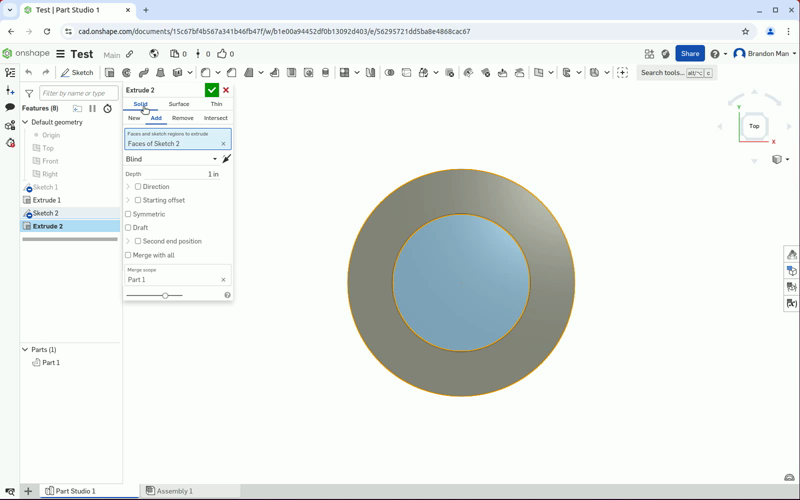
mouse_move(137, 120)
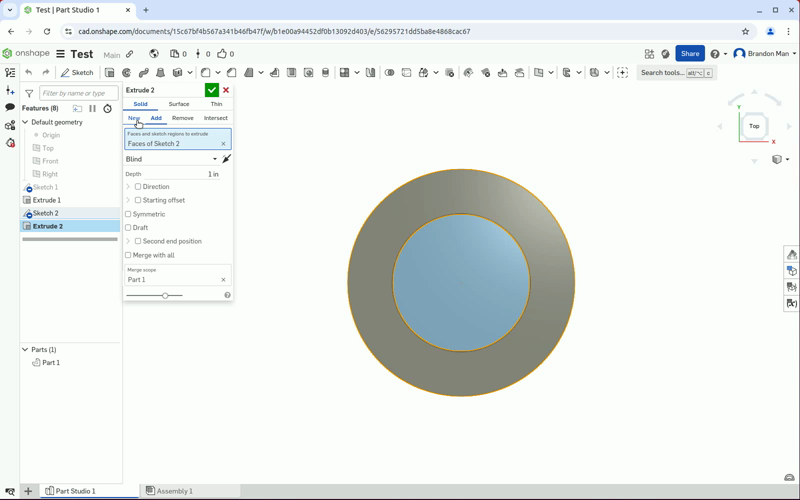
click(137, 120)
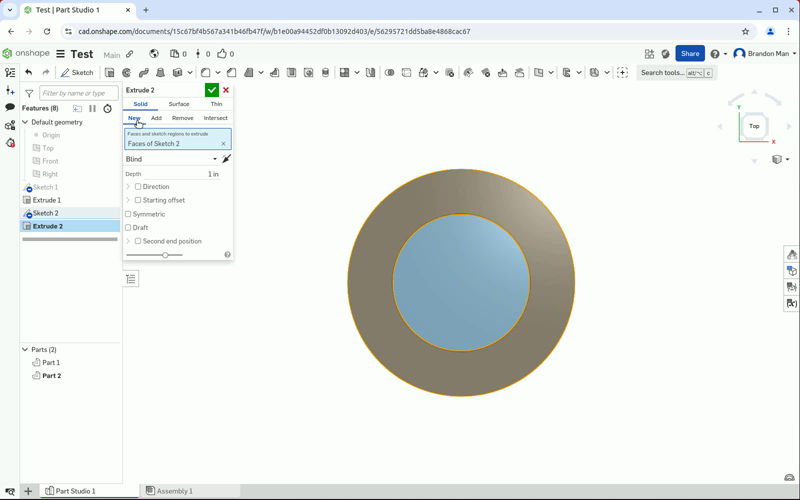
key(tab, 4)
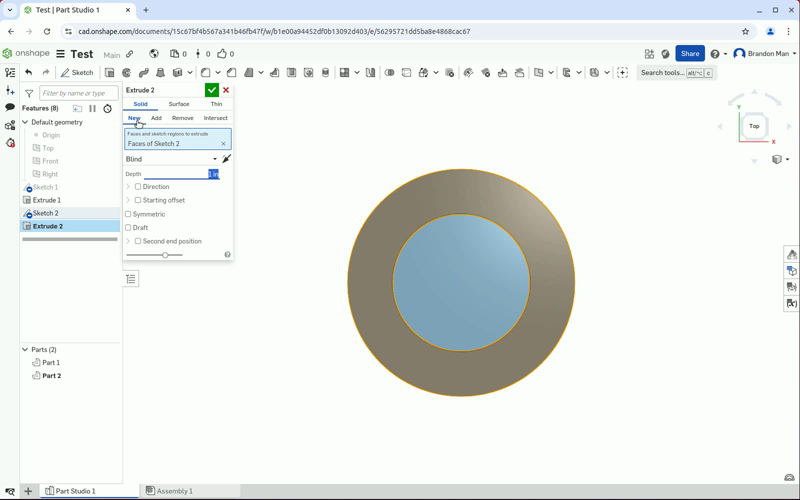
text(5.296)
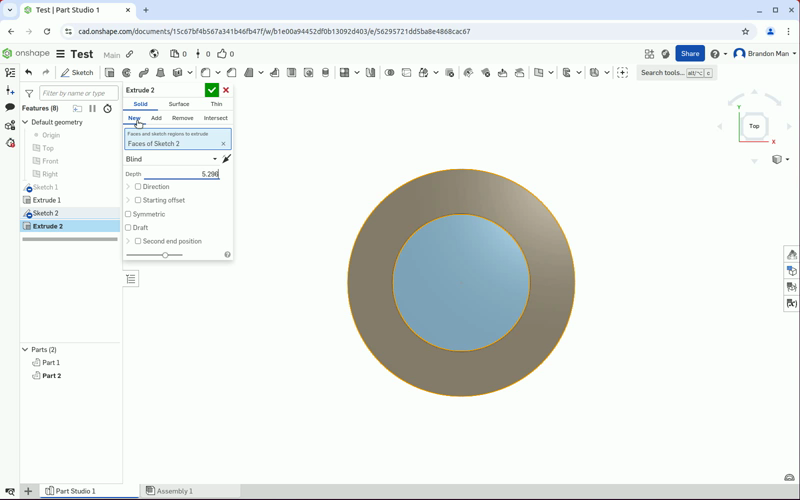
key(enter)
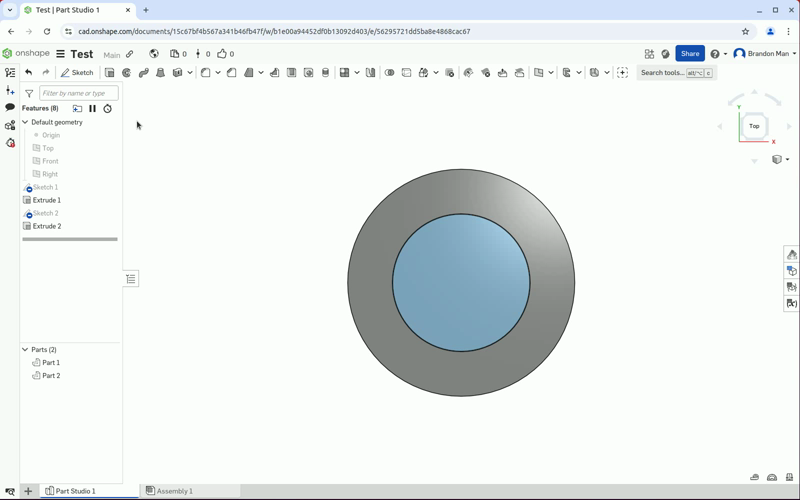
key(shift+h)
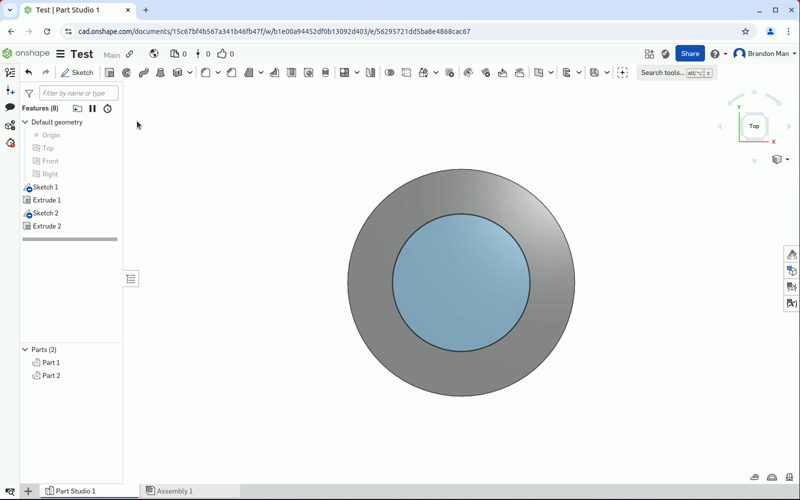
key(shift+h)
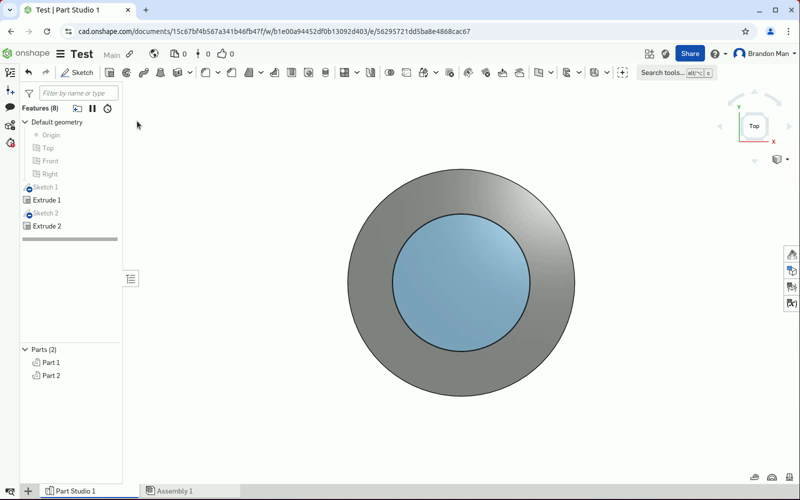
mouse_move(73, 189)
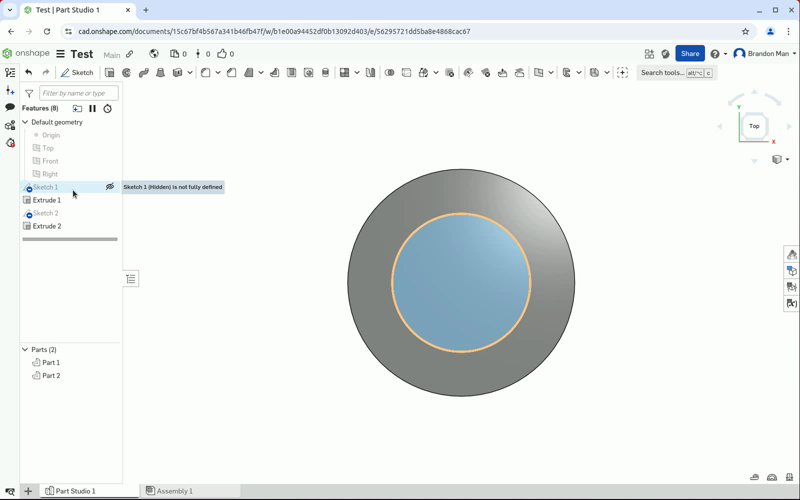
click(73, 189)
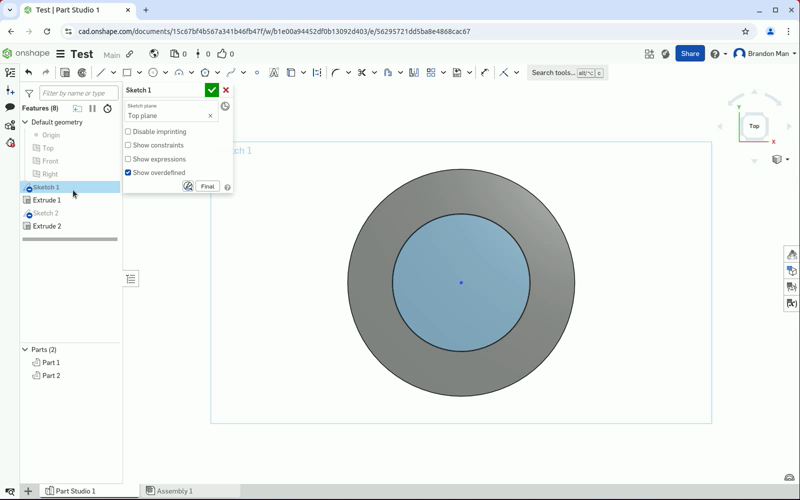
mouse_move(229, 92)
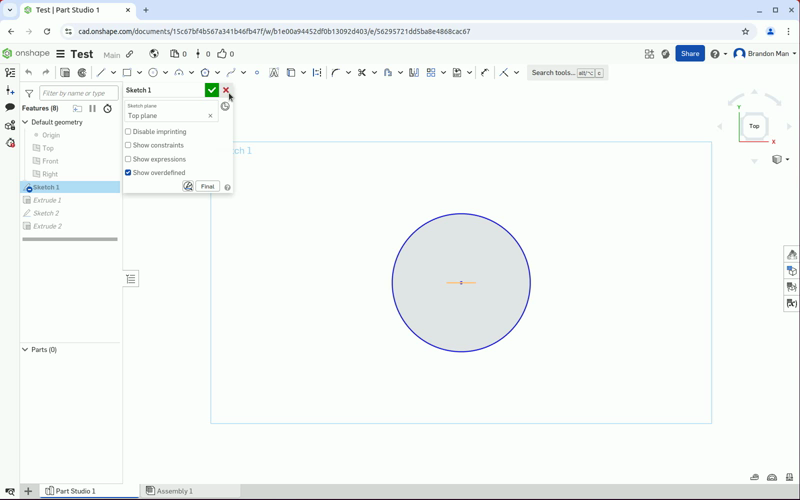
click(229, 92)
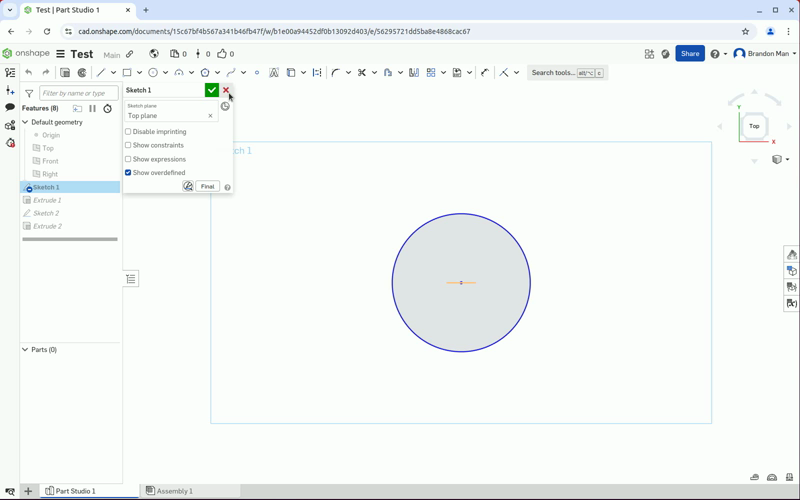
key(shift+s)
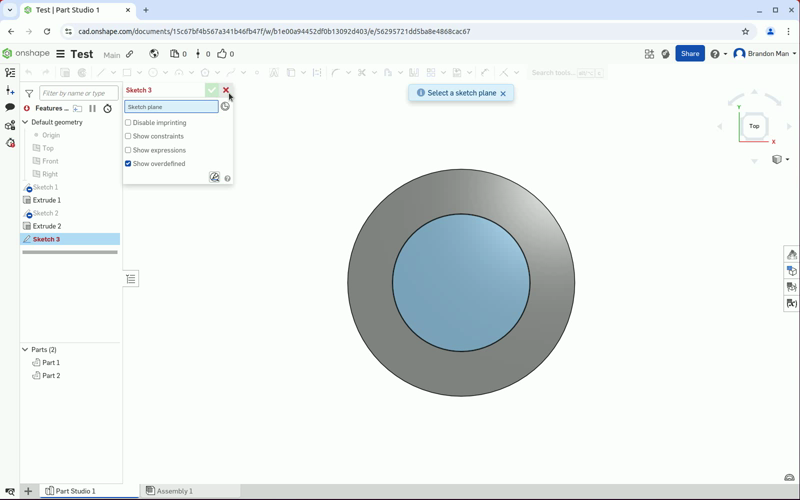
mouse_move(73, 150)
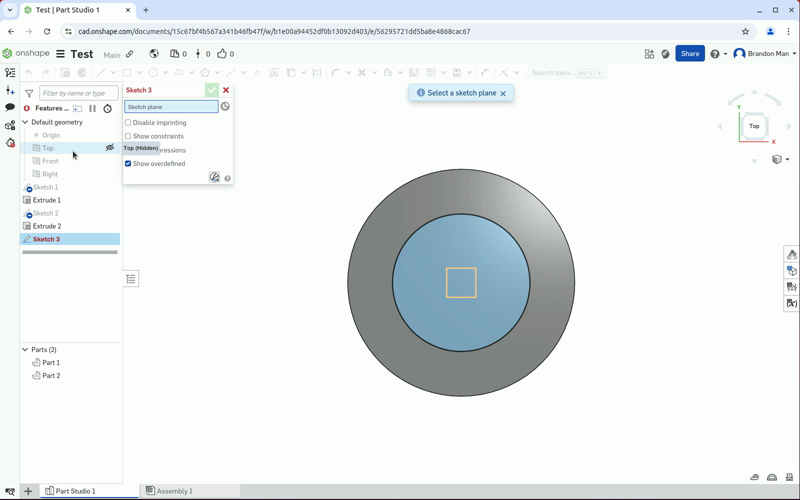
click(73, 150)
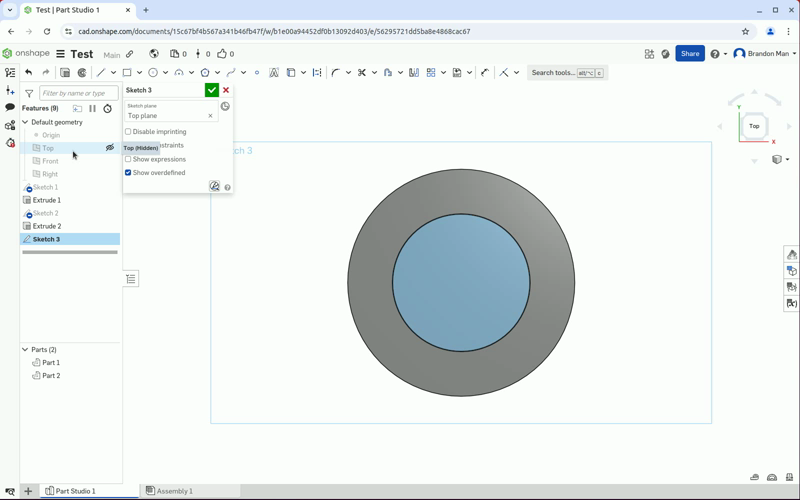
mouse_move(73, 352)
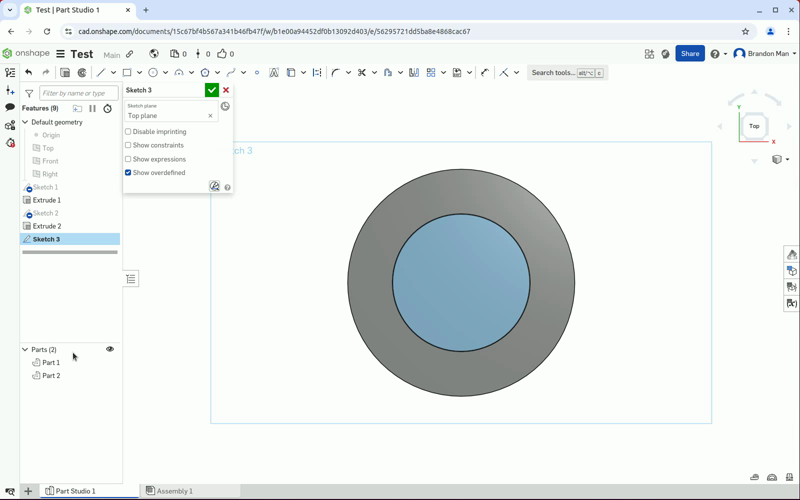
key(y)
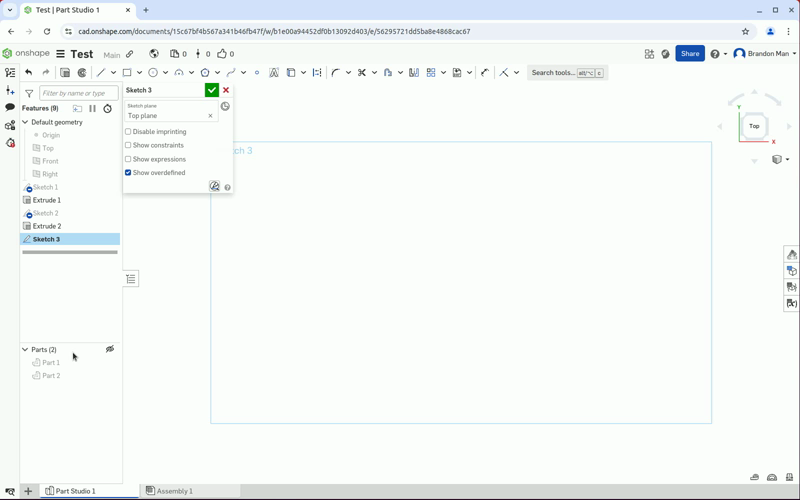
key(c)
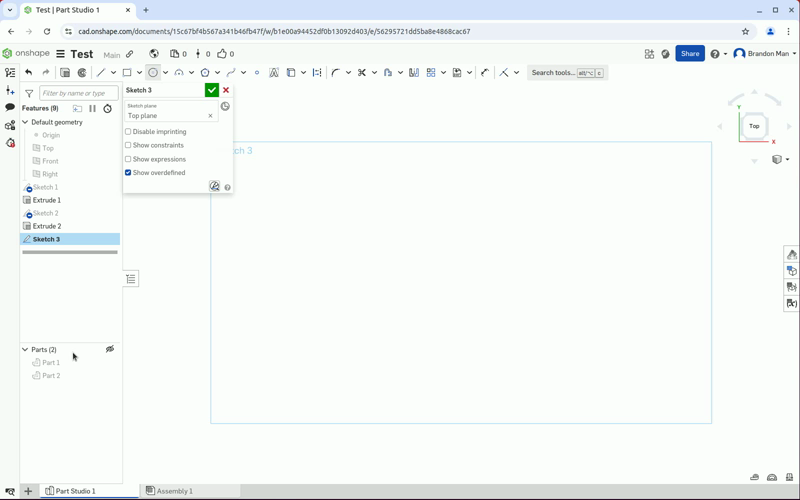
key_down(shift)
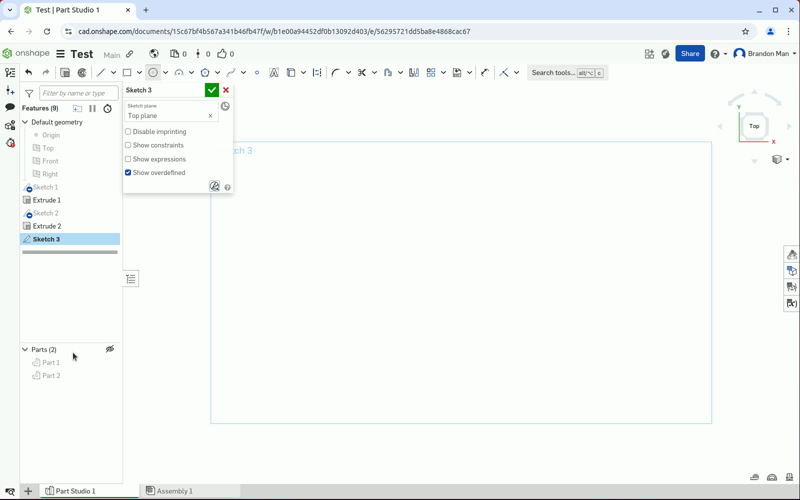
mouse_move(461, 282)
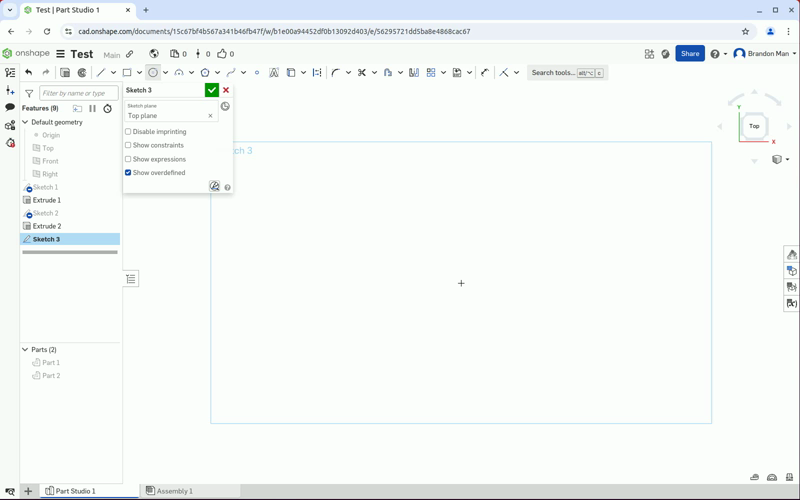
click(461, 282)
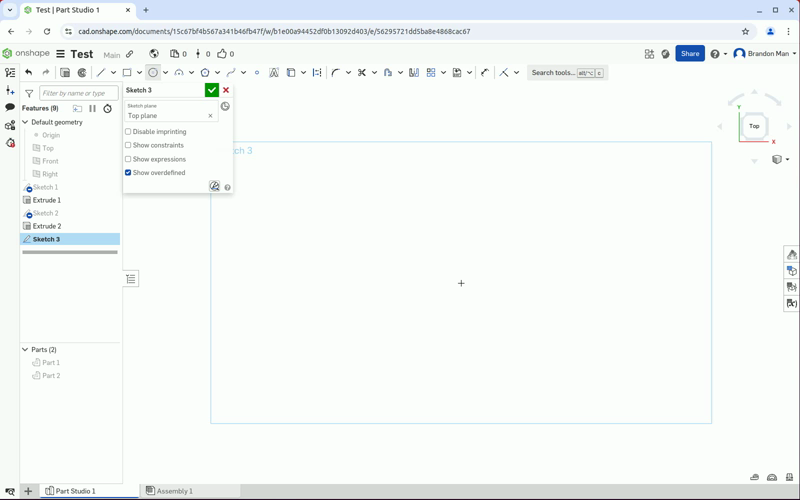
key_up(shift)
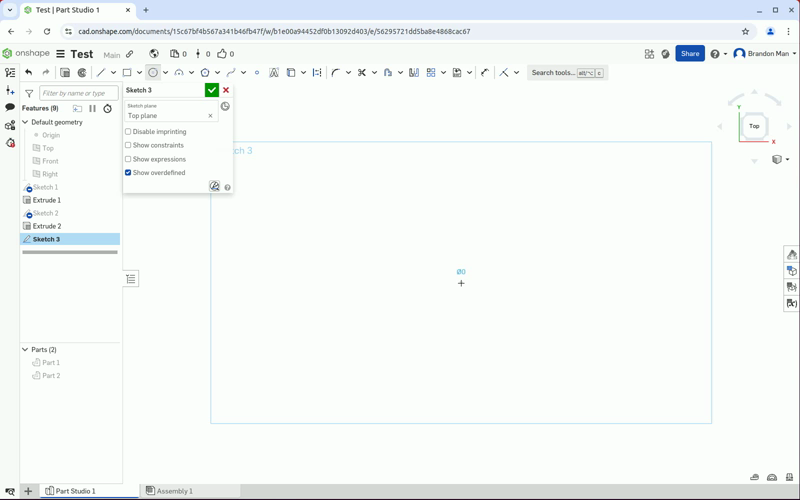
mouse_move(530, 282)
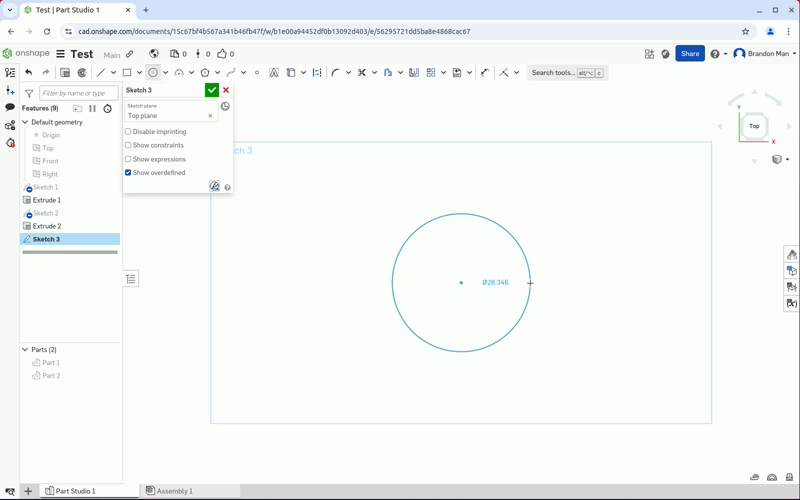
click(530, 282)
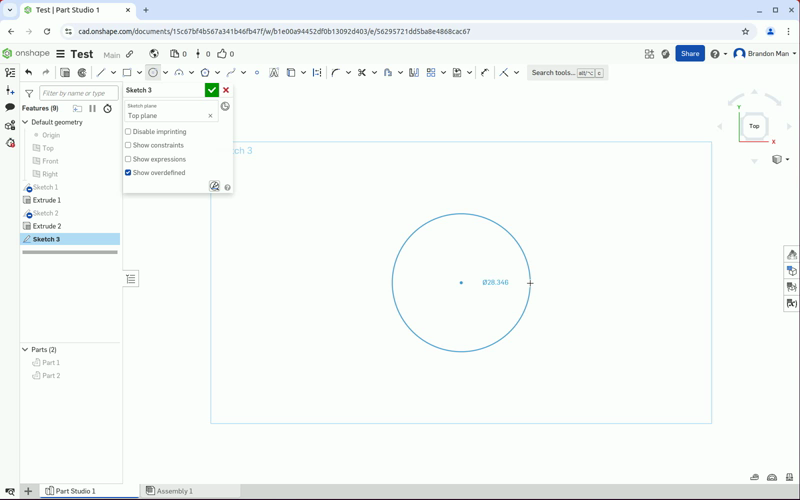
key(esc)
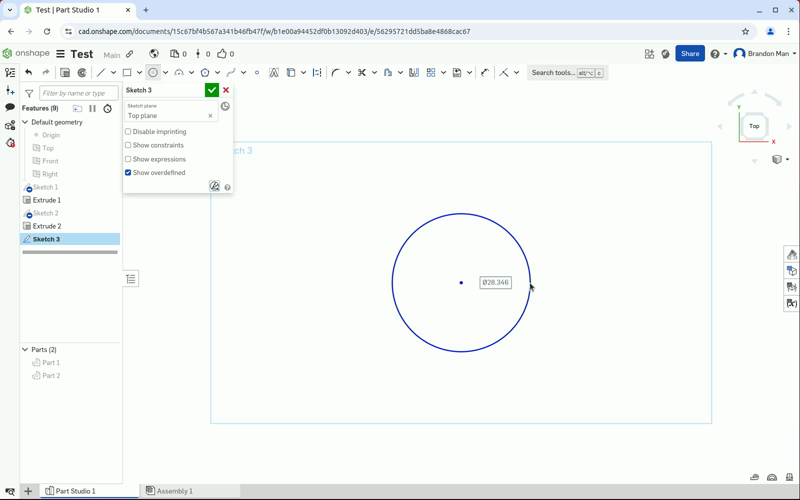
mouse_move(454, 276)
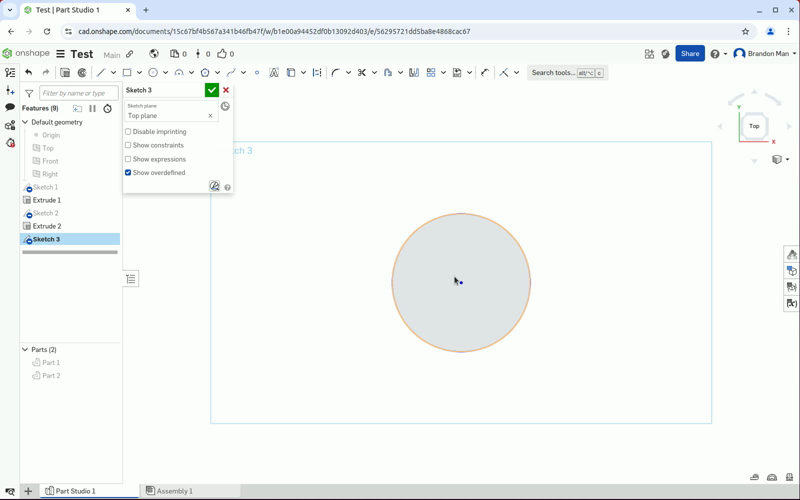
click(454, 276)
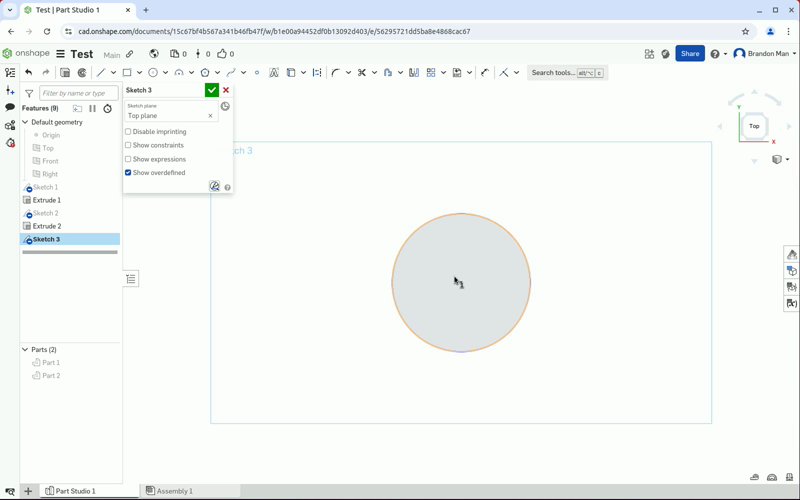
mouse_move(73, 352)
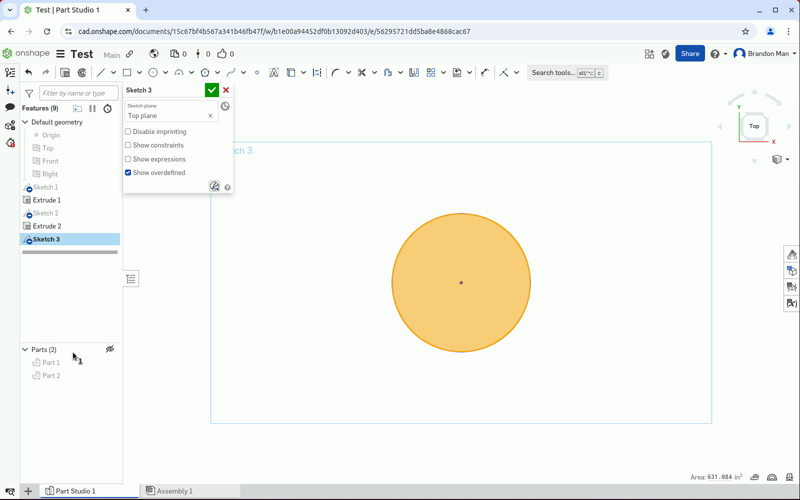
key(shift+y)
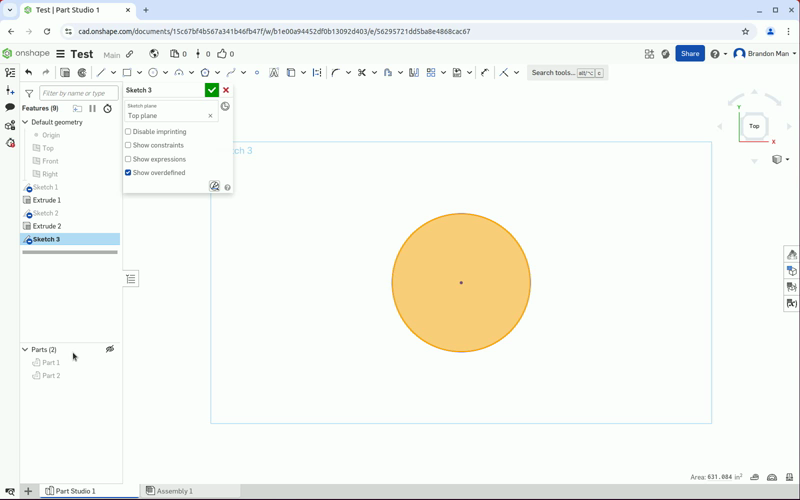
key(shift+e)
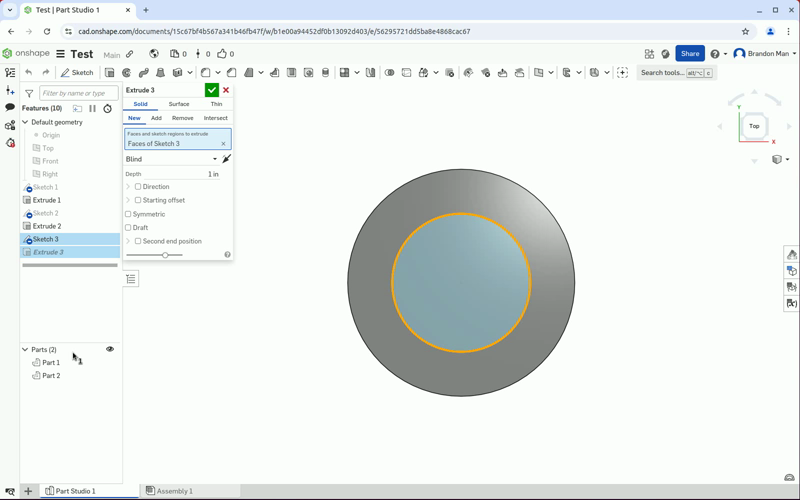
mouse_move(143, 106)
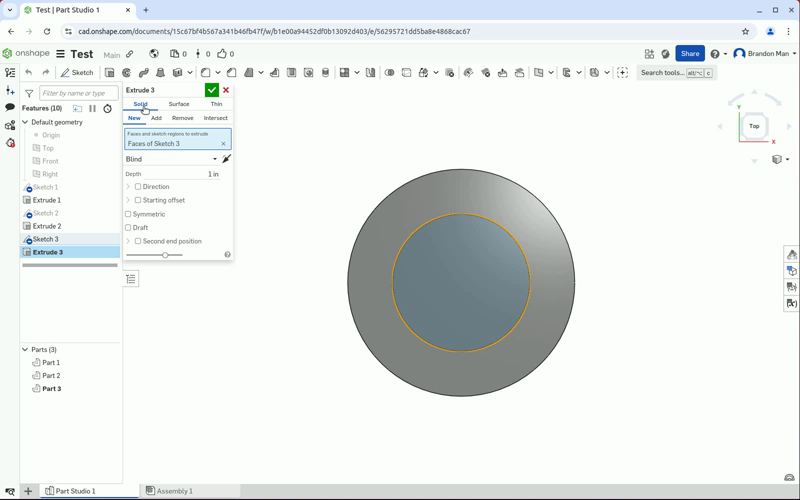
click(143, 106)
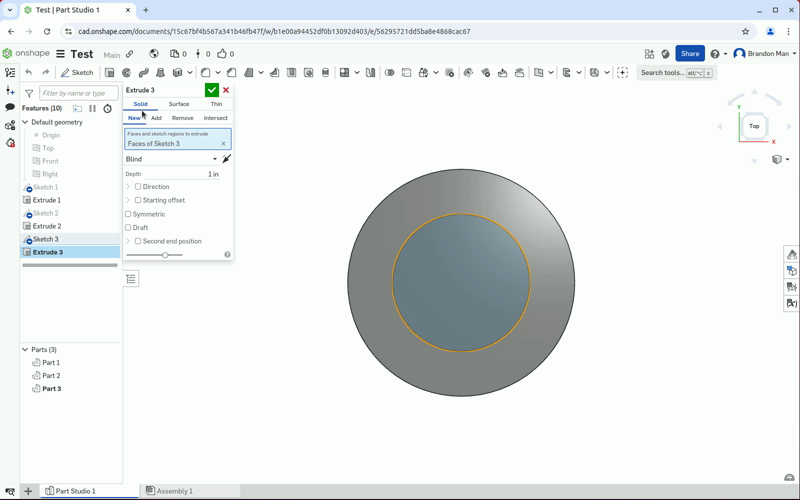
mouse_move(137, 120)
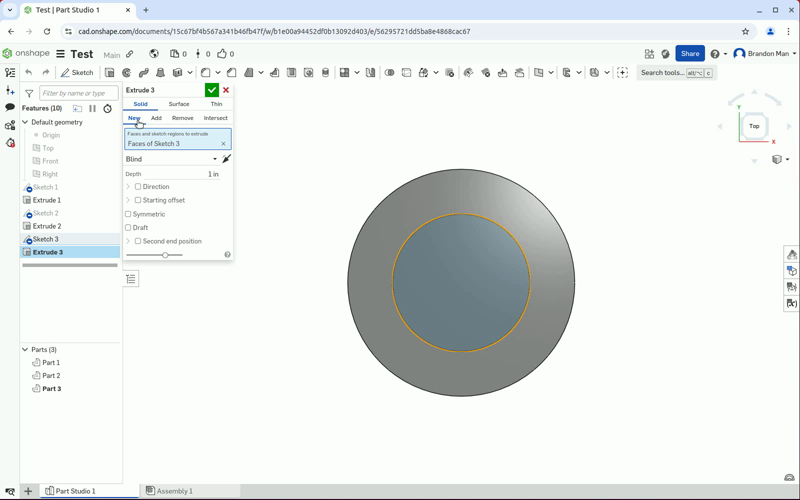
click(137, 120)
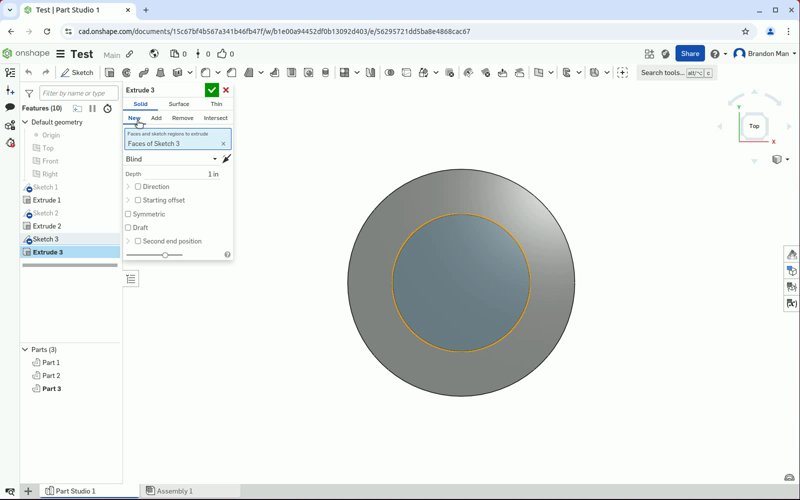
key(tab, 4)
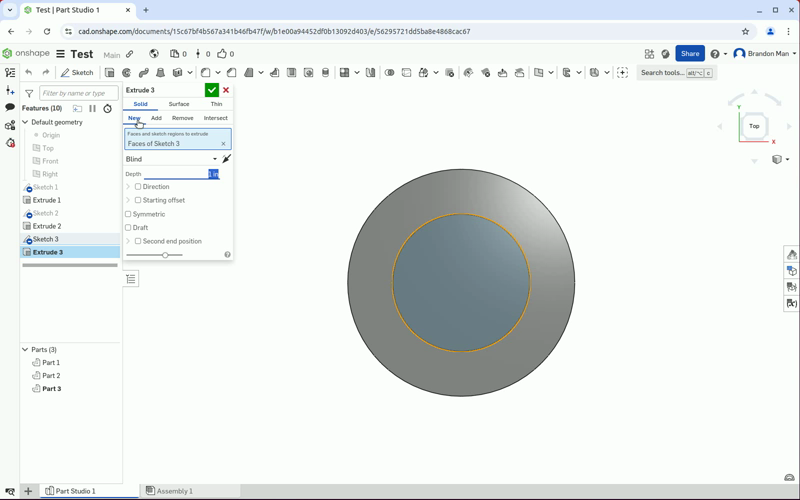
text(-10.351)
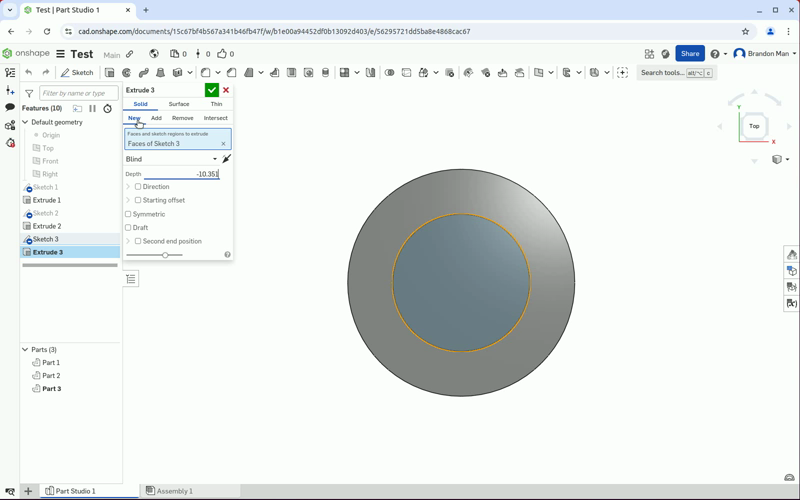
key(enter)
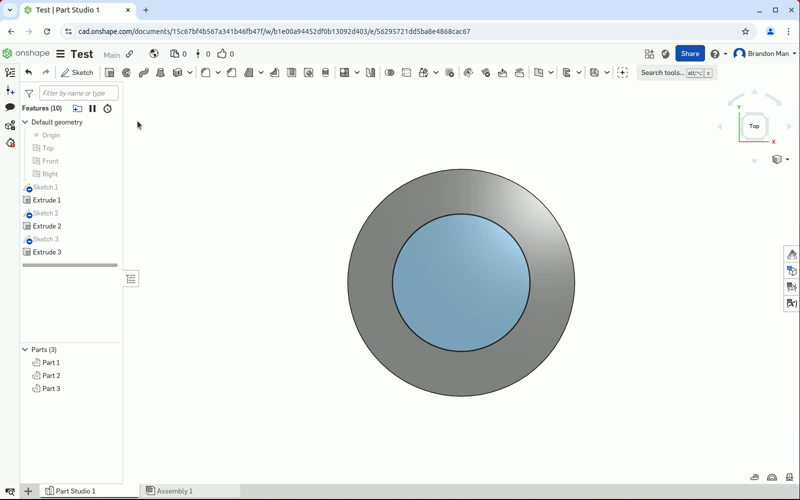
key(shift+h)
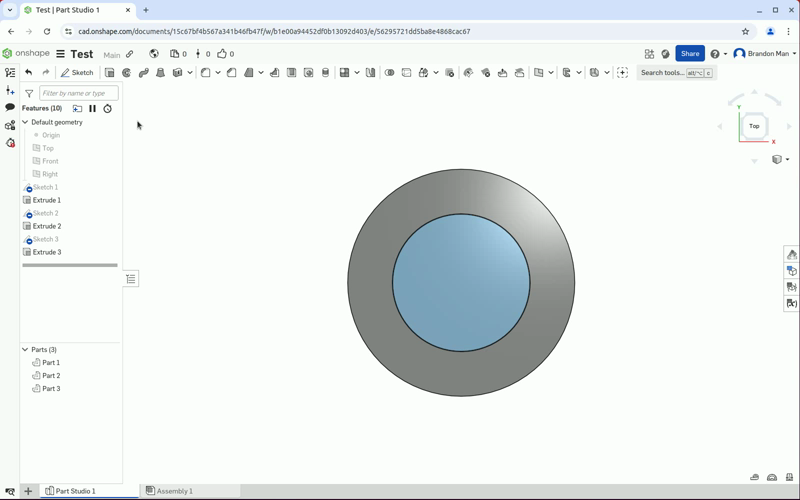
key(shift+h)
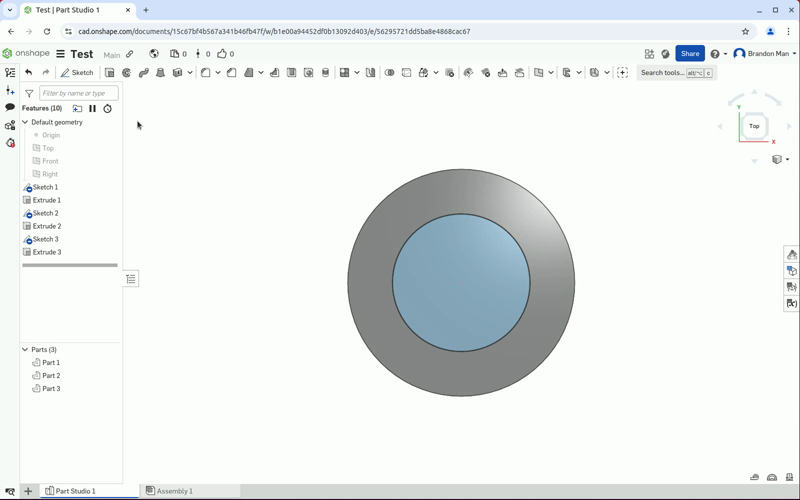
key(shift+7)
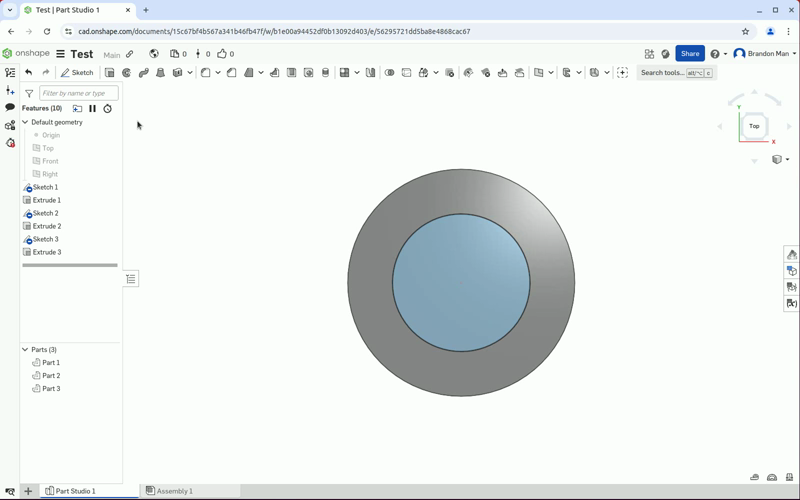
key(up, 3)
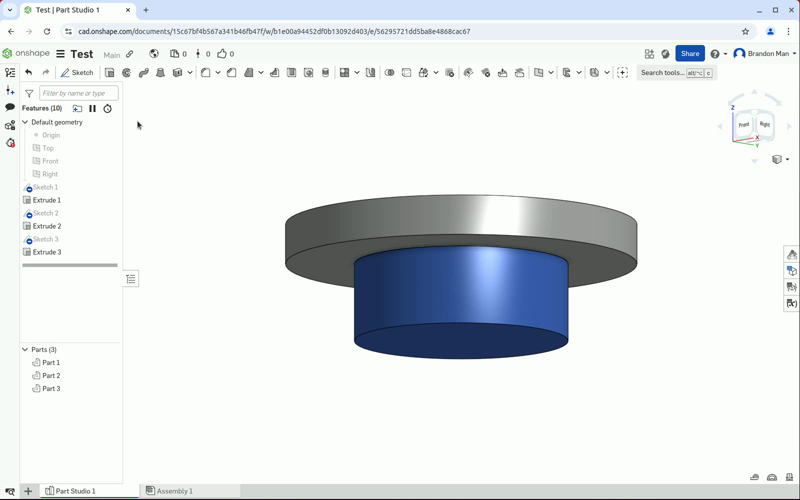
key(left, 3)
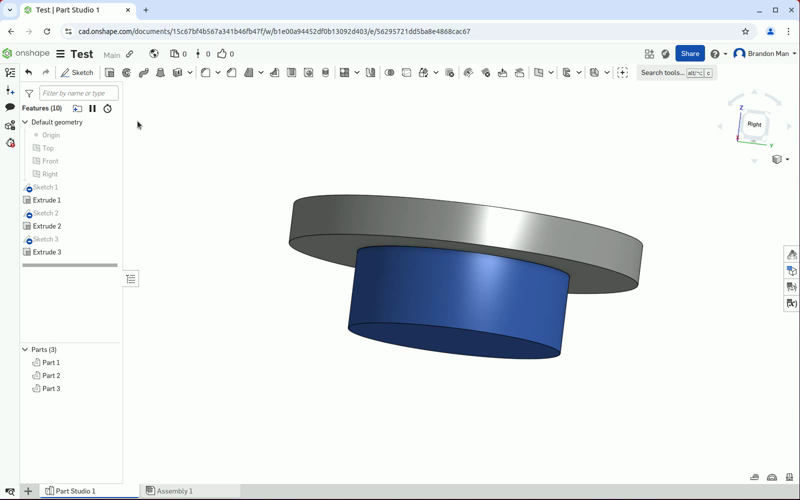
key(right, 3)
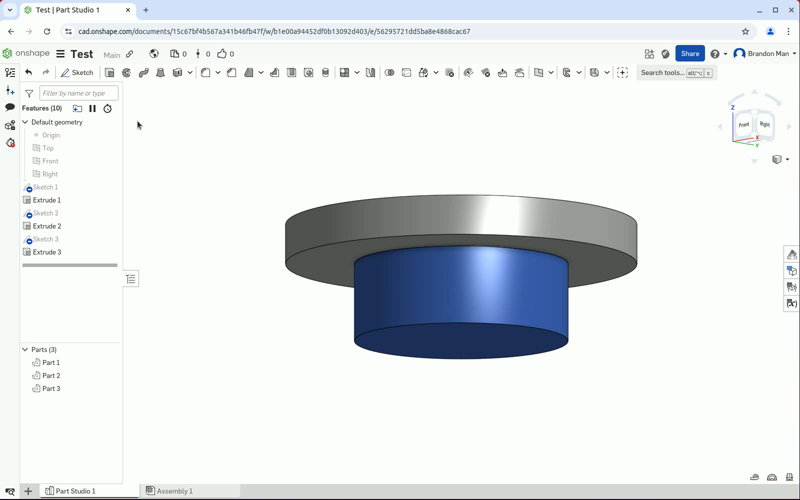
key(down, 3)
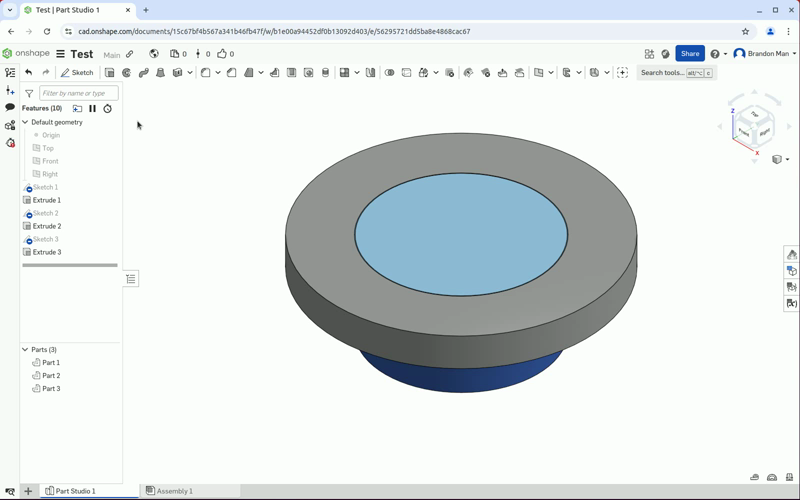
mouse_move(73, 189)
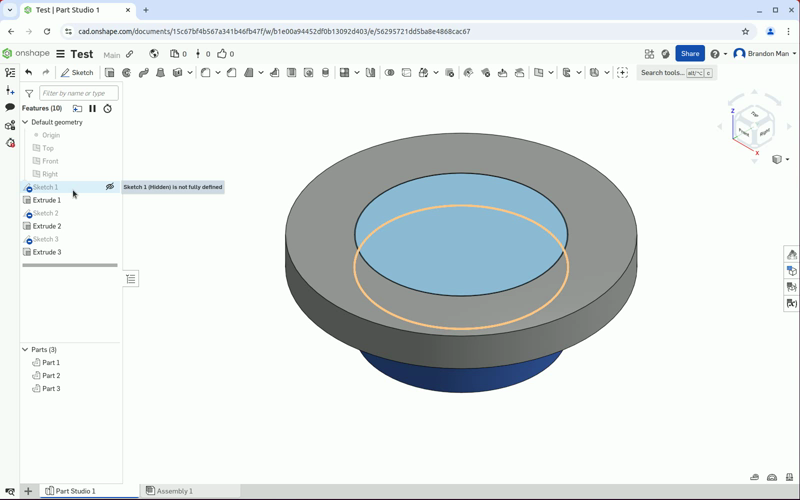
click(73, 189)